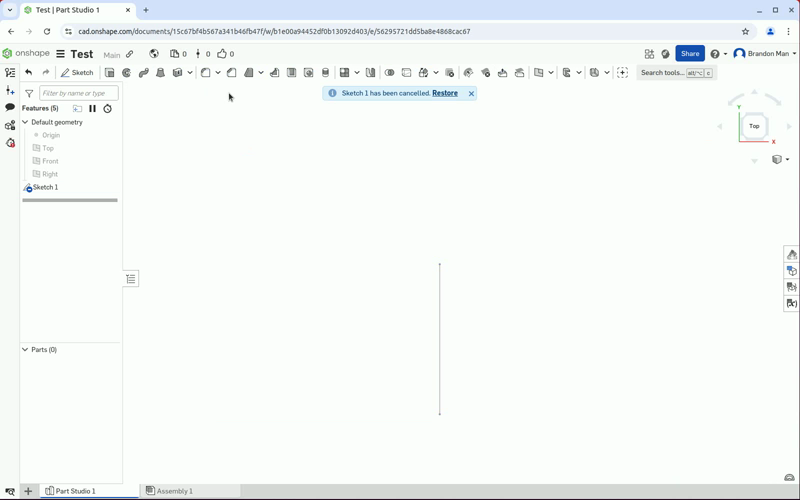
key(shift+h)
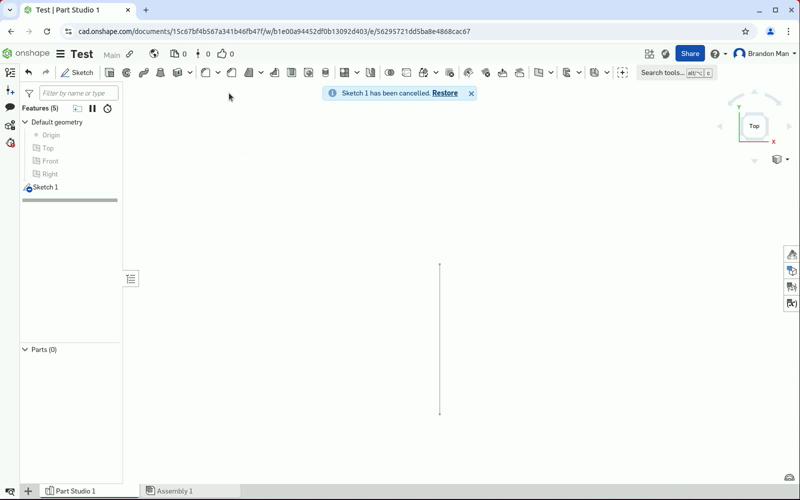
key(shift+s)
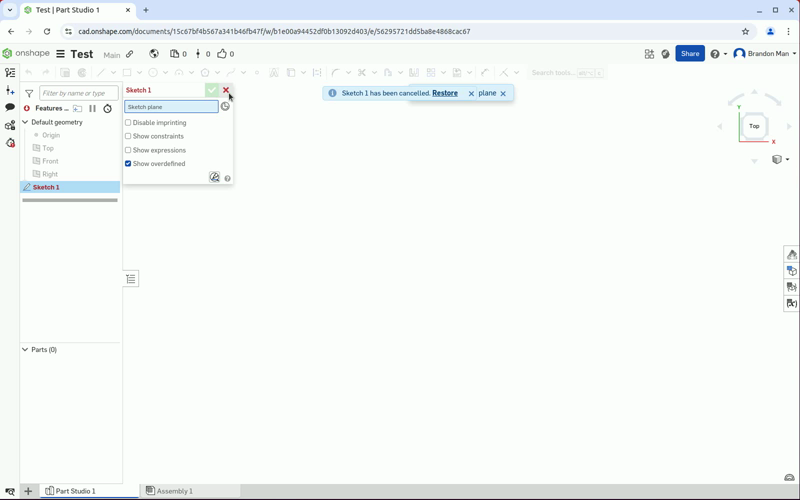
mouse_move(73, 150)
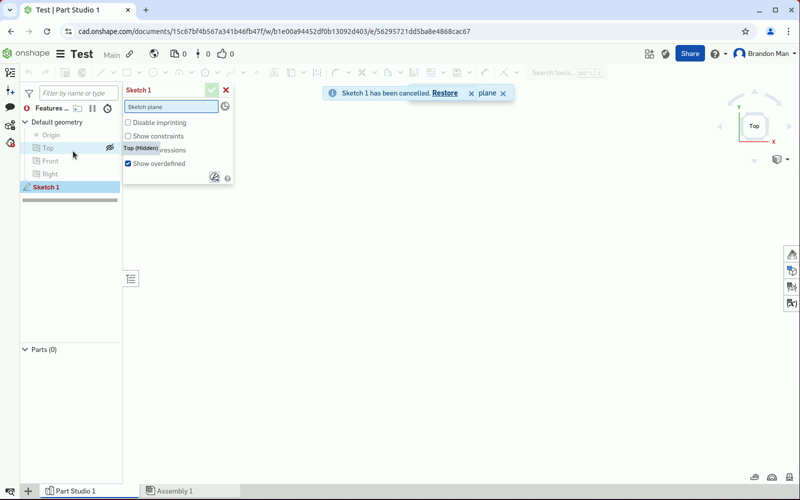
click(73, 150)
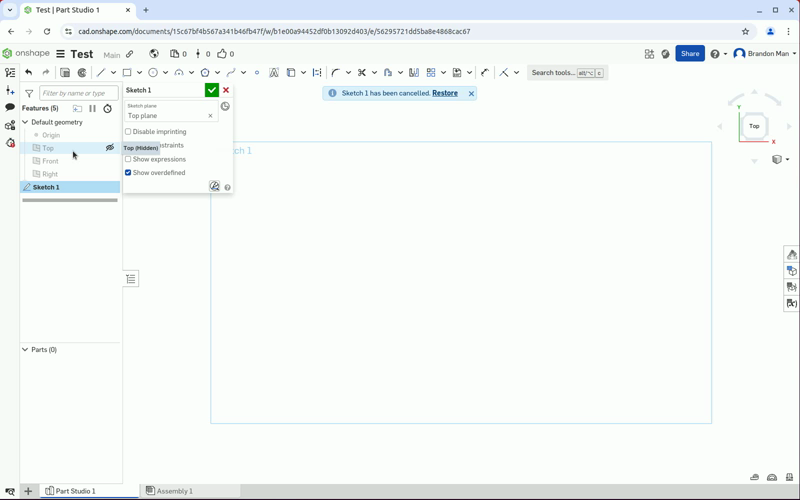
mouse_move(73, 352)
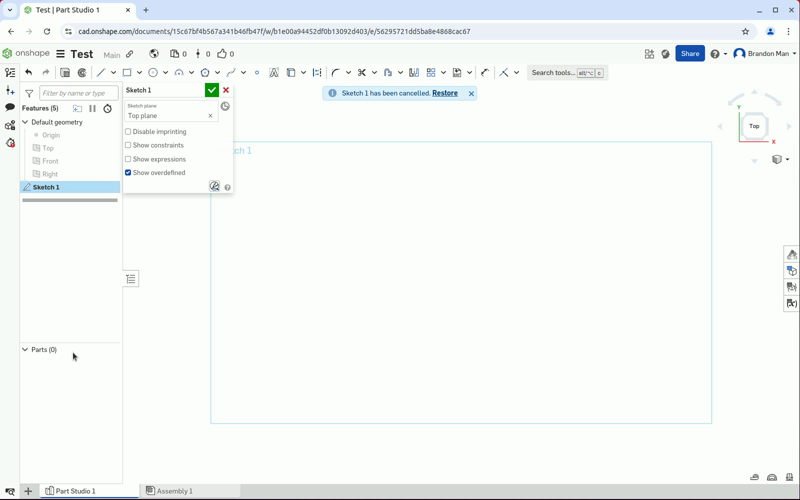
key(y)
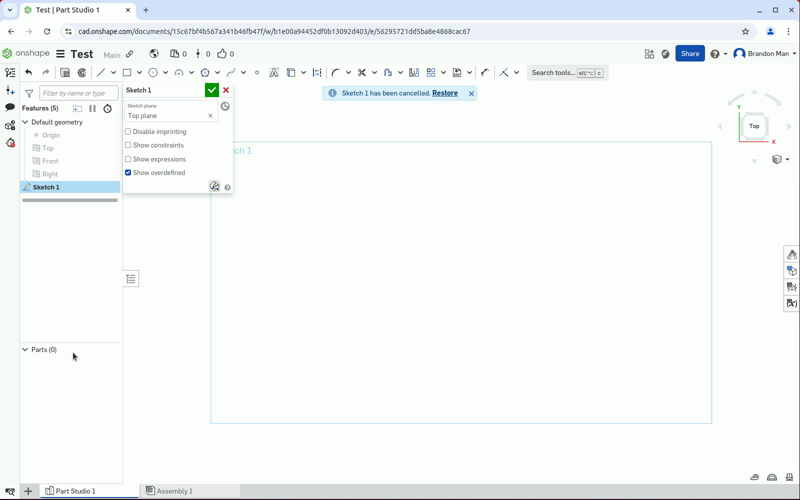
key(l)
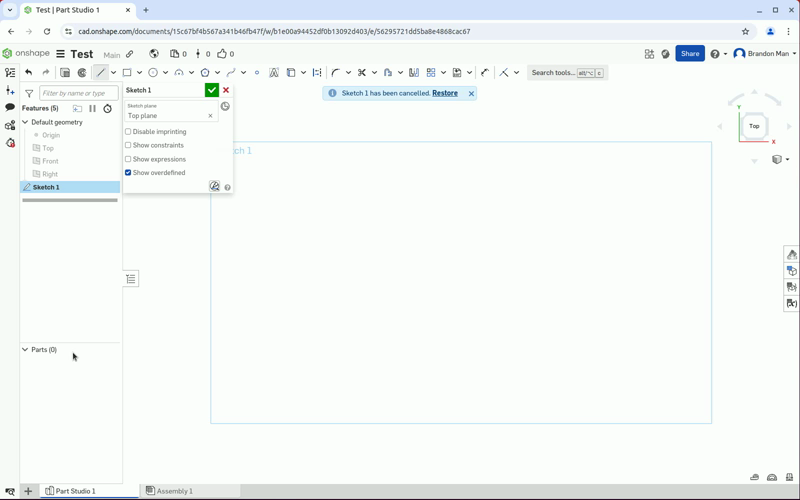
key_down(shift)
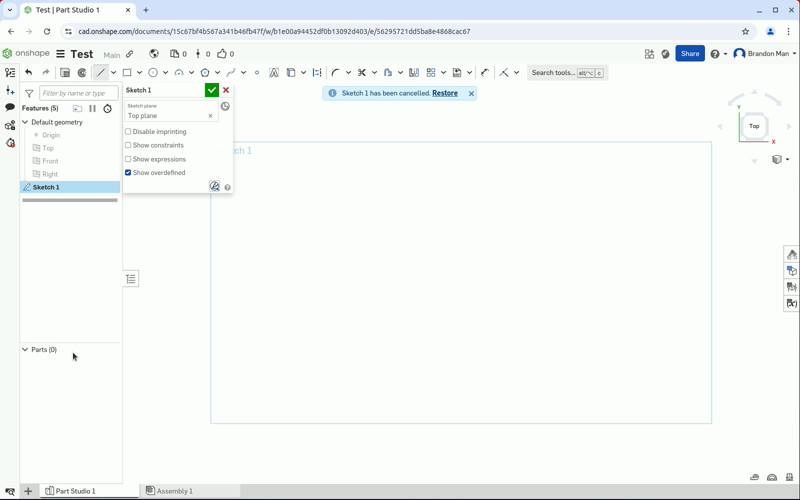
mouse_move(460, 373)
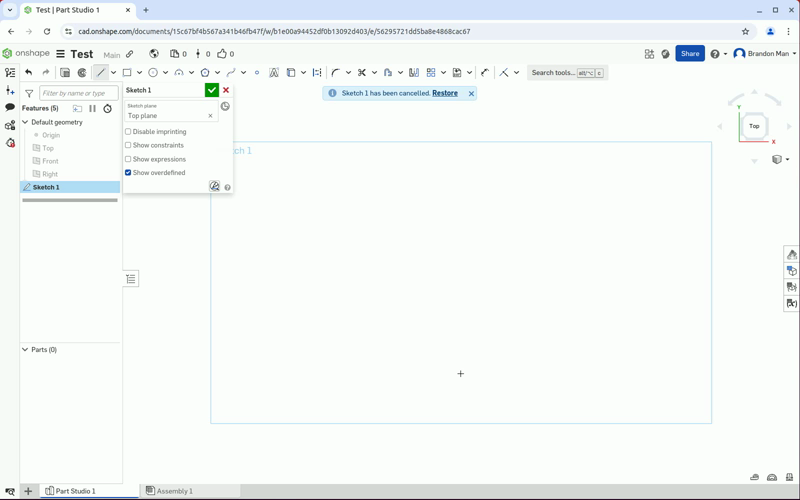
click(460, 373)
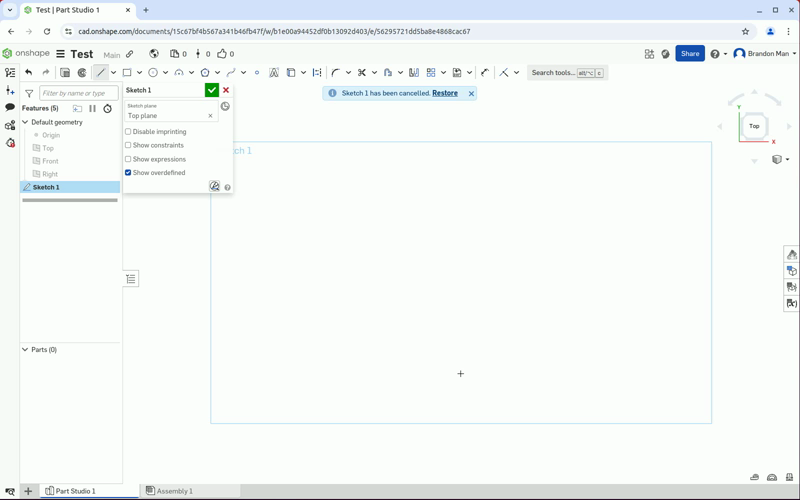
key_up(shift)
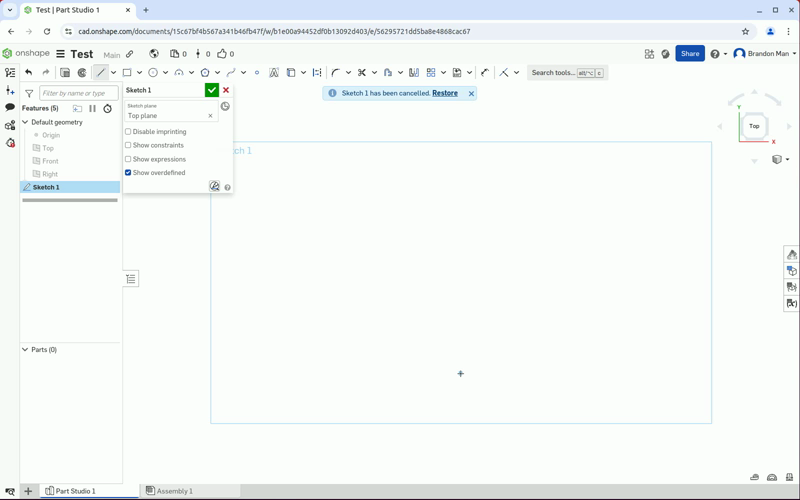
key_down(shift)
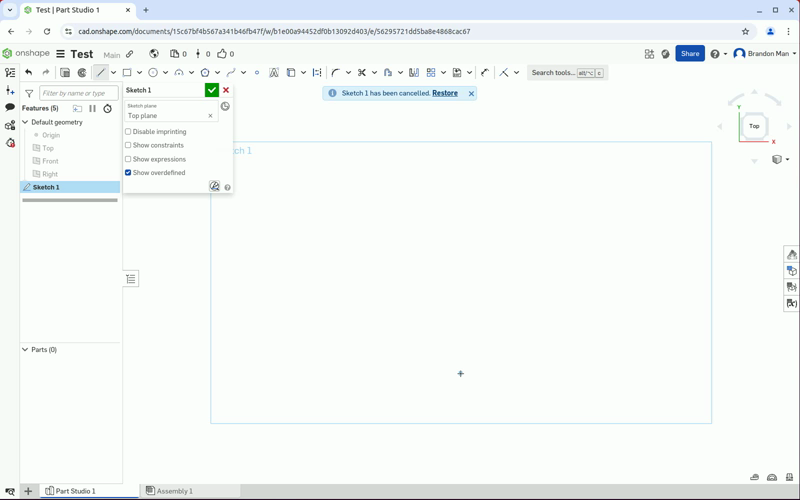
mouse_move(490, 373)
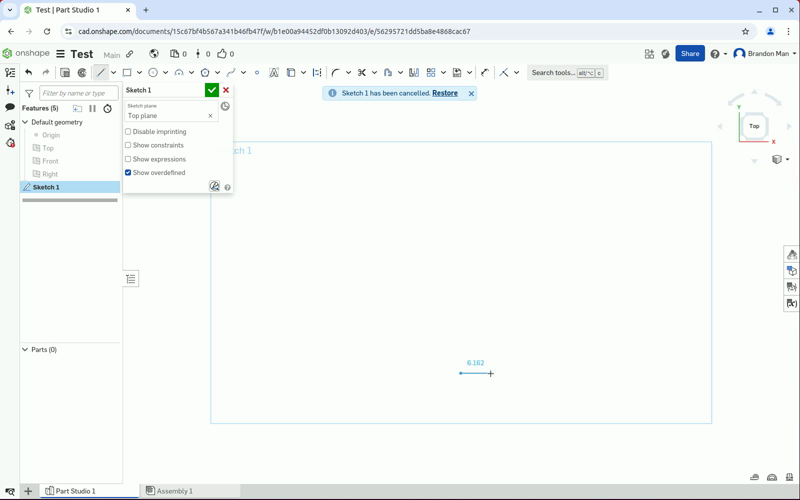
mouse_move(516, 373)
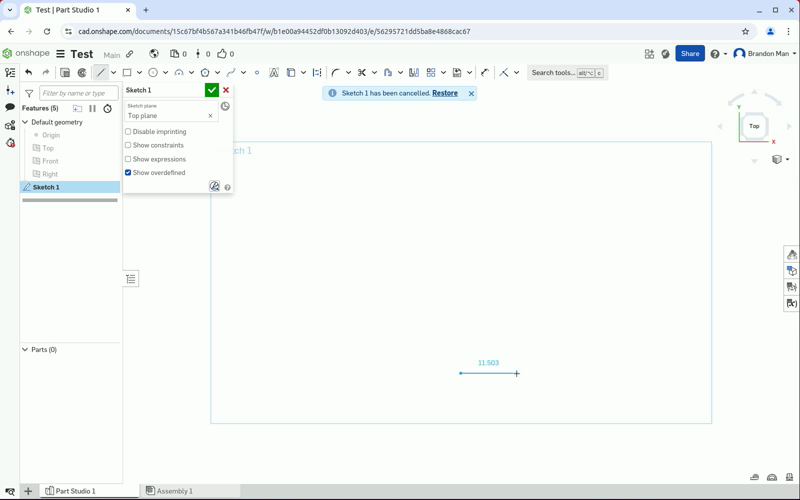
click(516, 373)
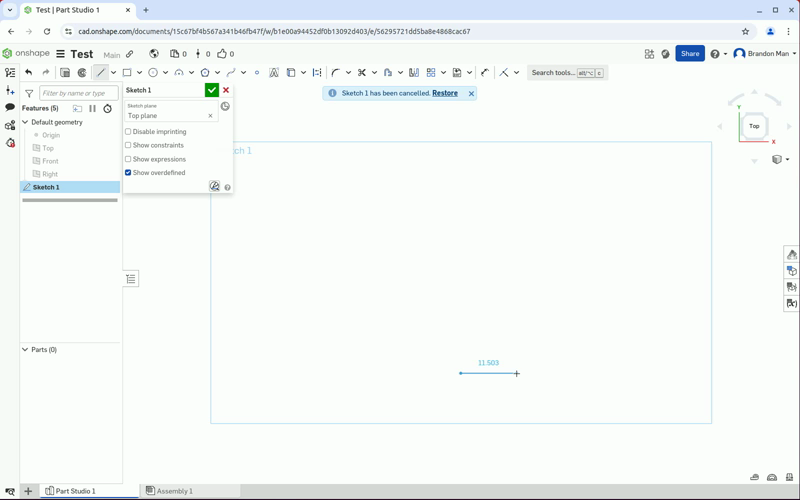
key_up(shift)
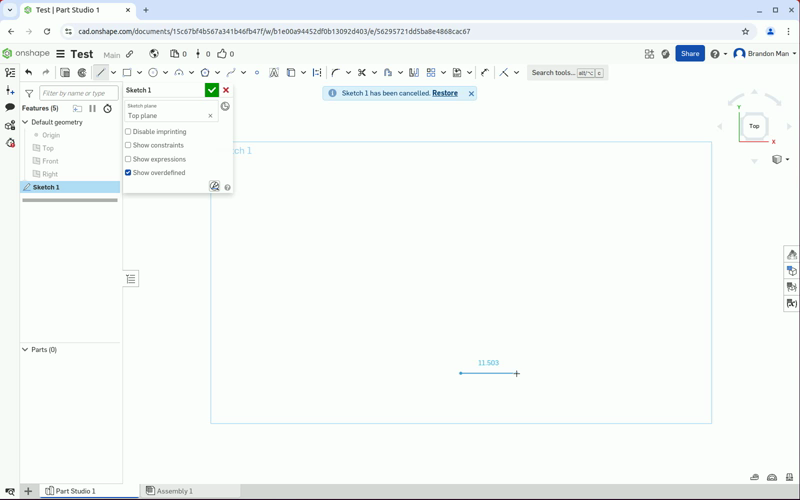
key_down(shift)
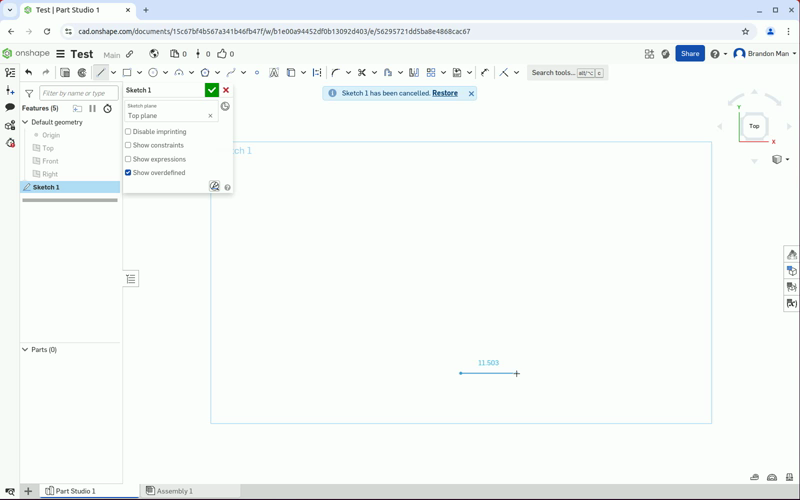
mouse_move(516, 282)
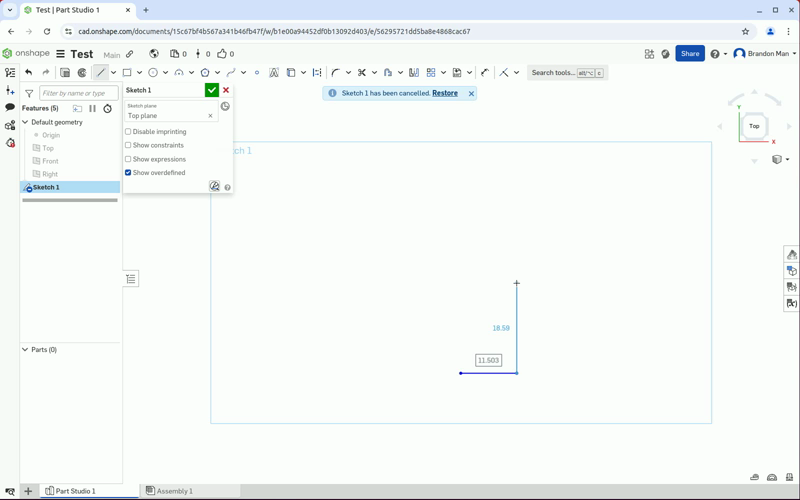
click(516, 282)
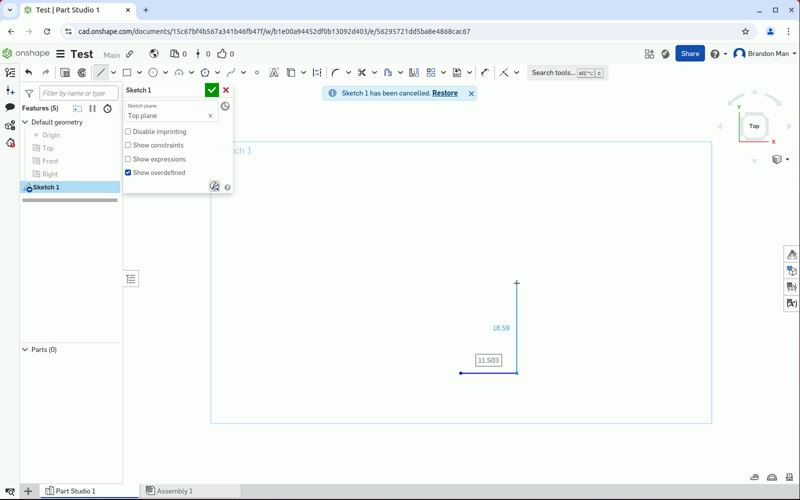
key_up(shift)
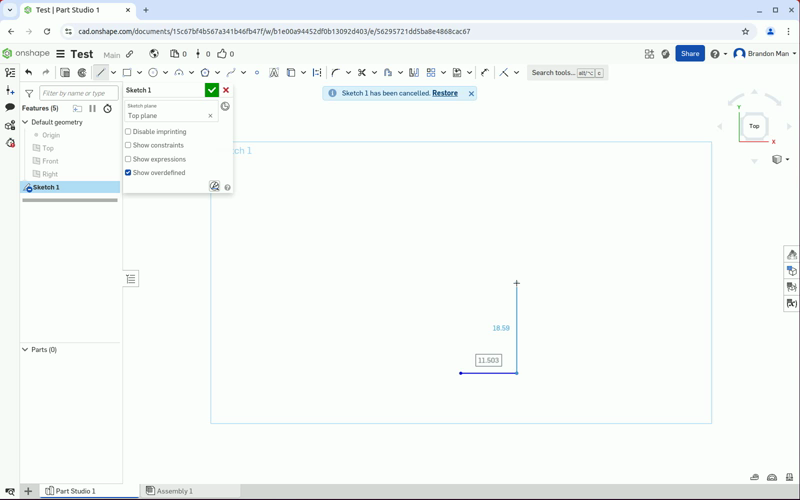
key_down(shift)
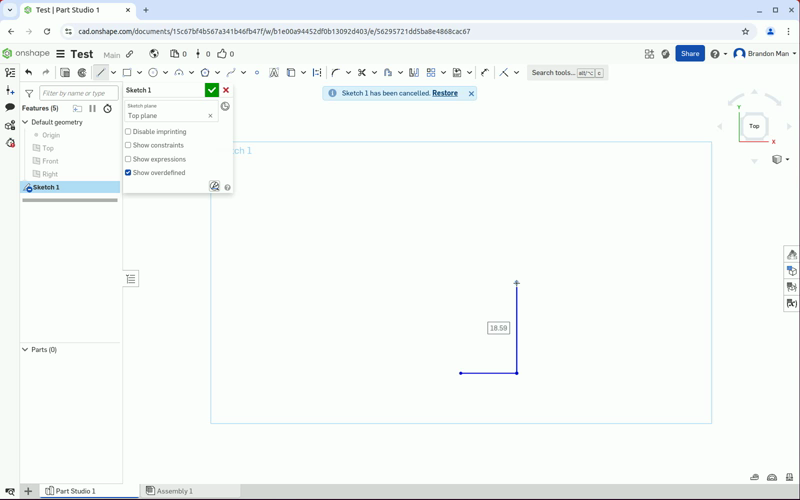
mouse_move(546, 282)
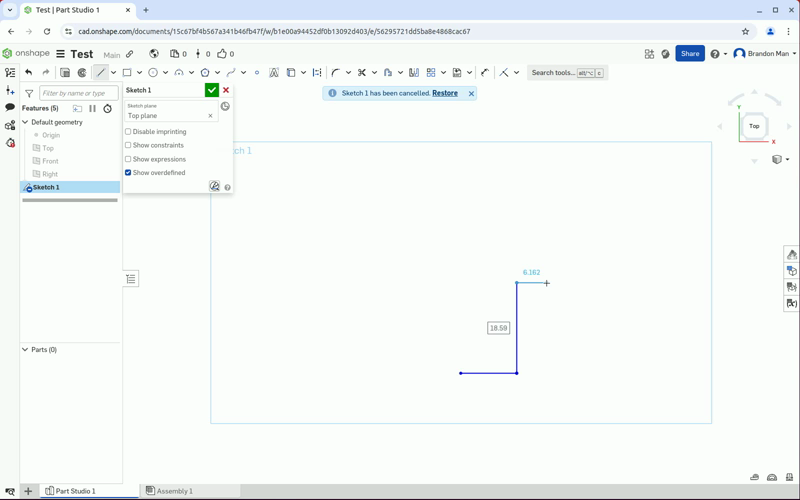
mouse_move(460, 282)
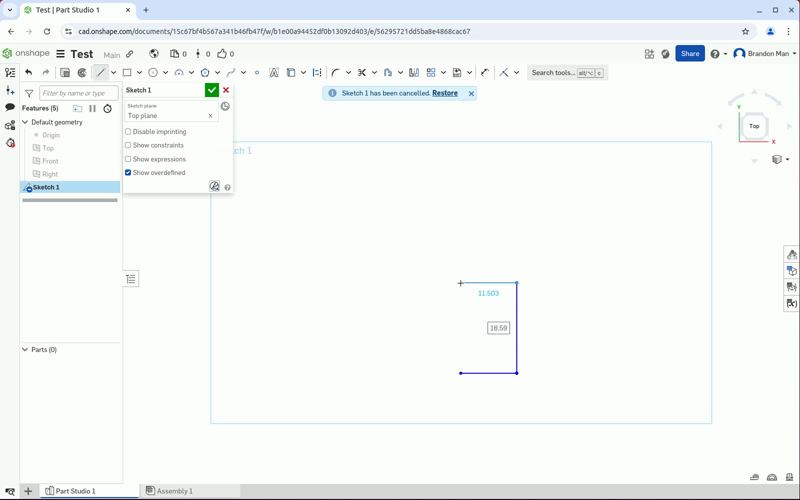
click(460, 282)
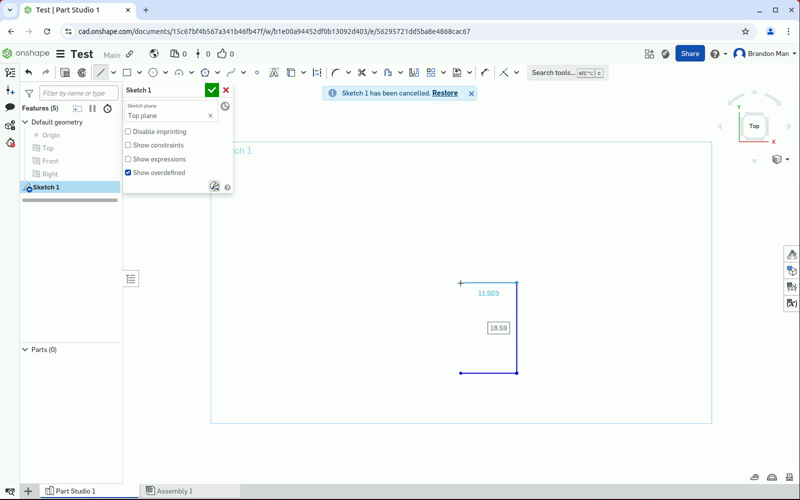
key_up(shift)
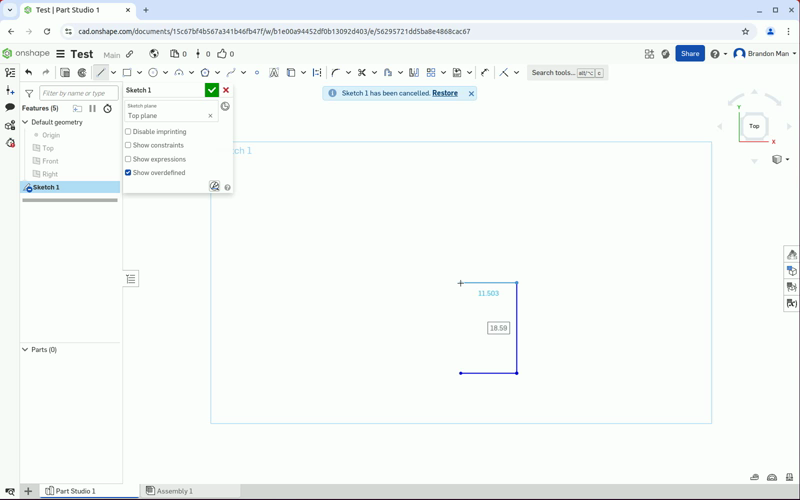
key_down(shift)
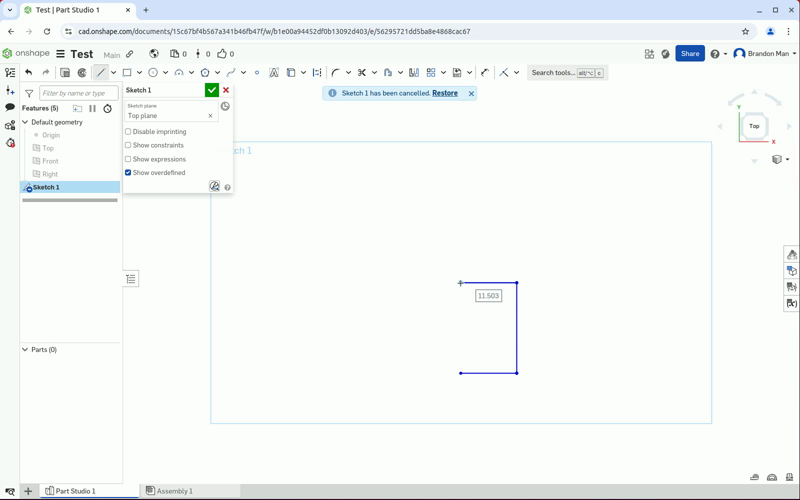
mouse_move(460, 373)
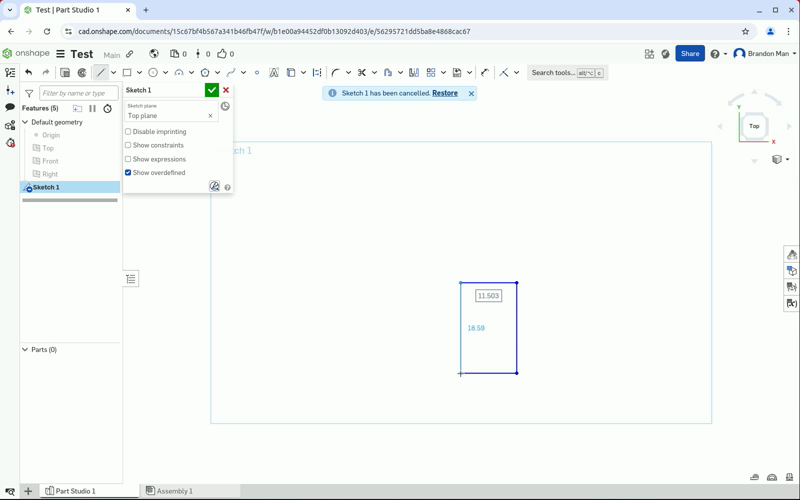
key_up(shift)
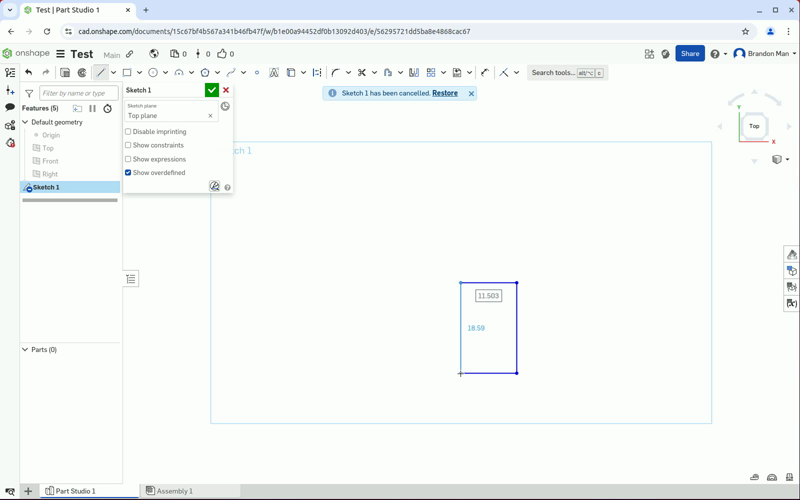
click(460, 373)
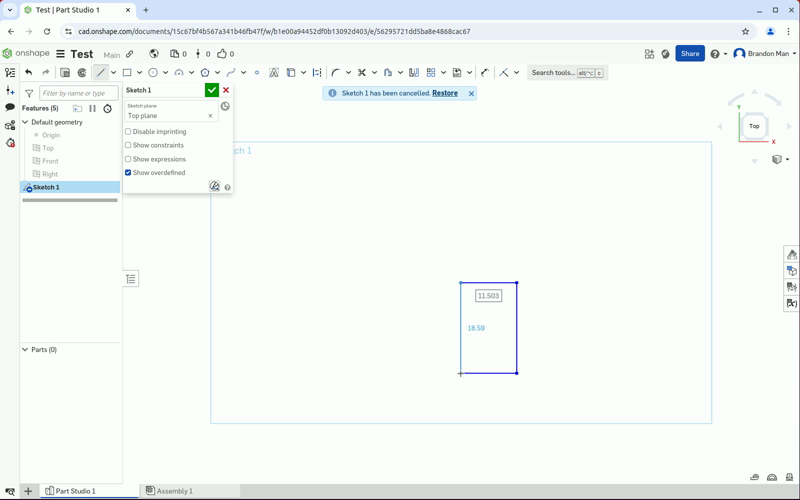
key(esc)
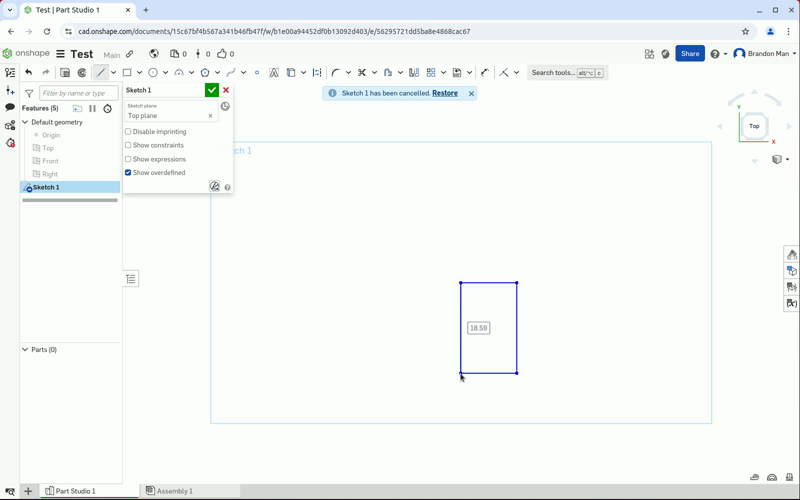
mouse_move(500, 289)
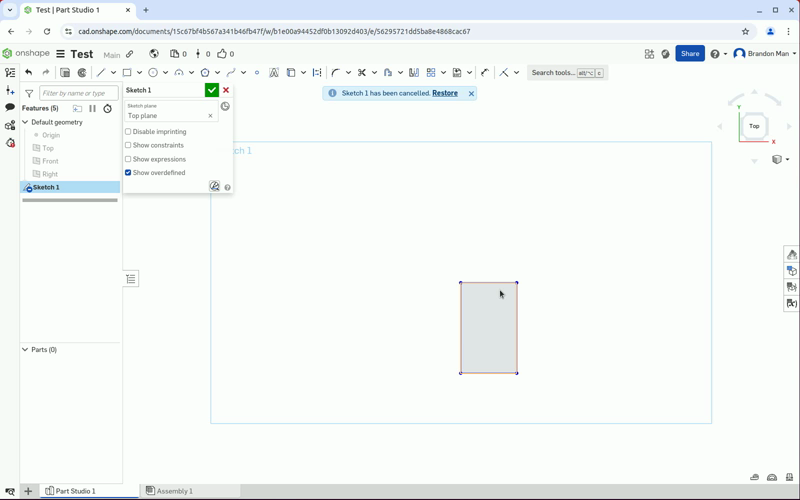
click(500, 289)
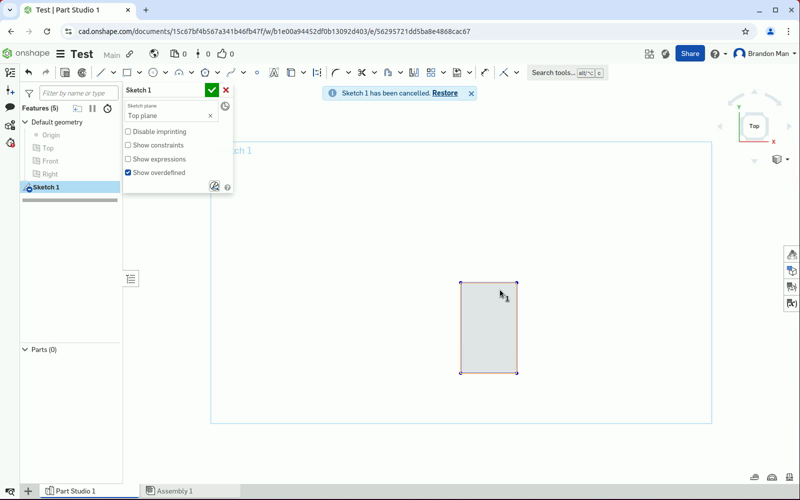
mouse_move(73, 352)
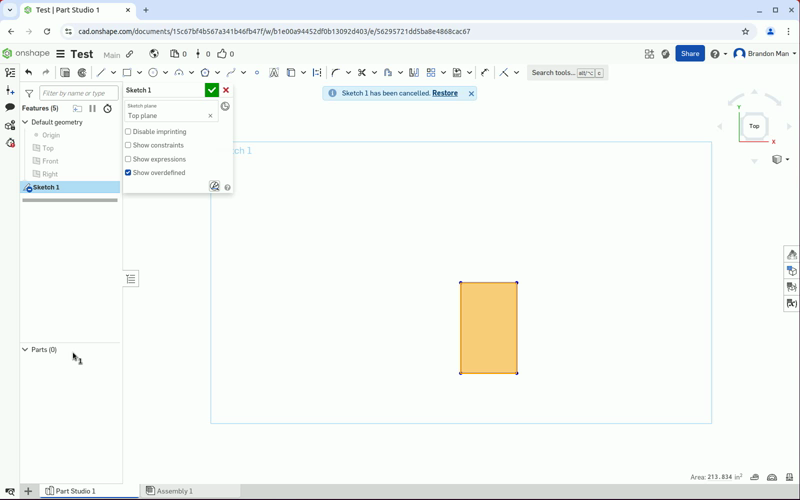
key(shift+y)
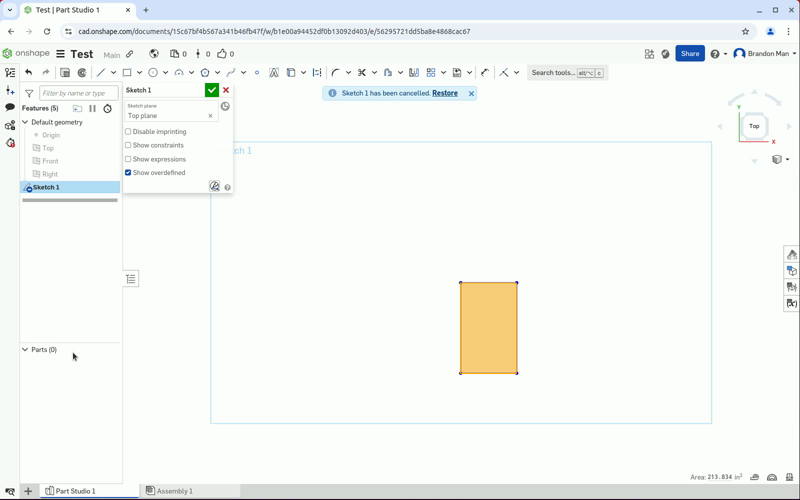
key(shift+e)
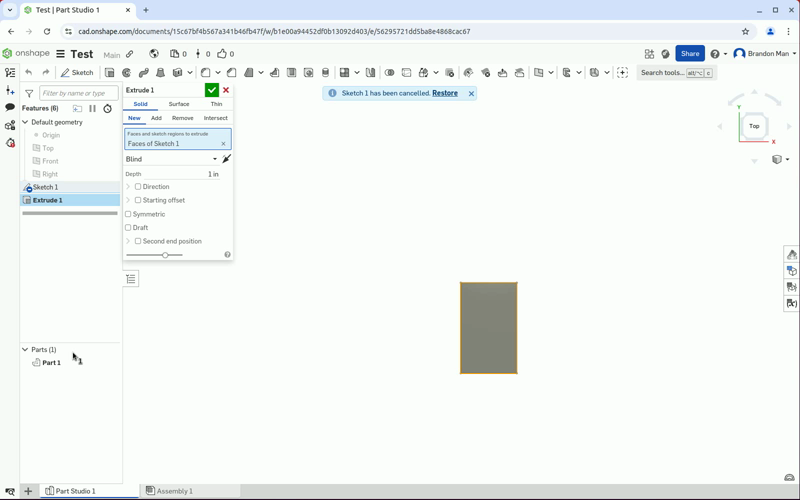
mouse_move(143, 106)
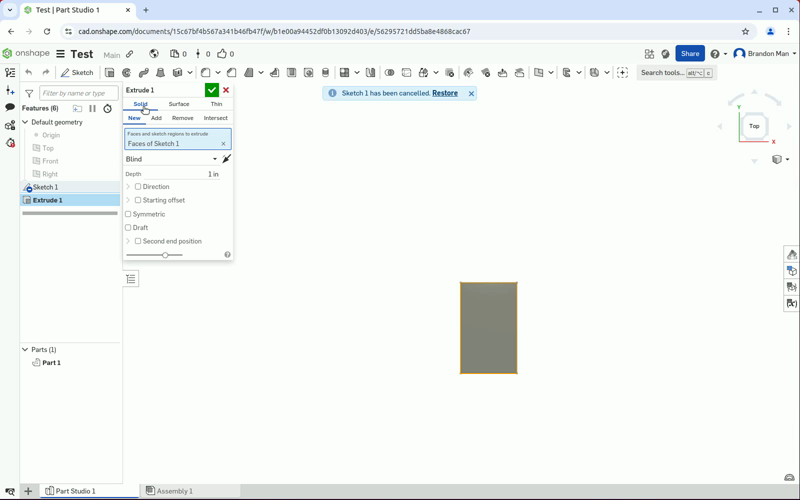
click(143, 106)
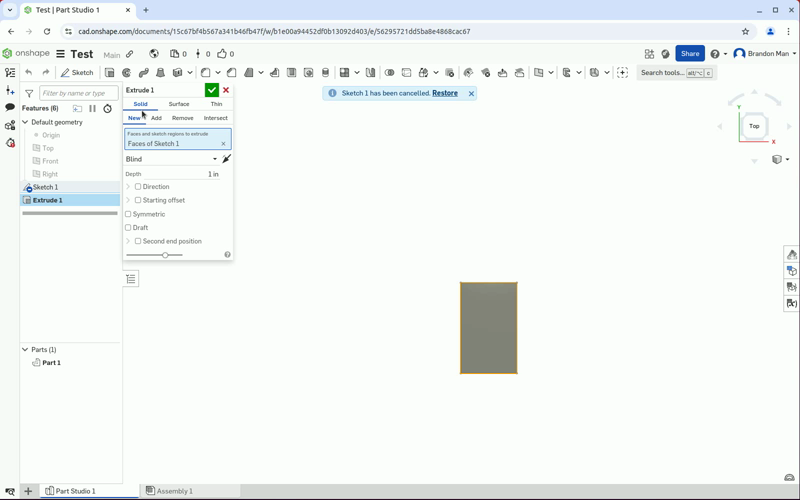
mouse_move(137, 120)
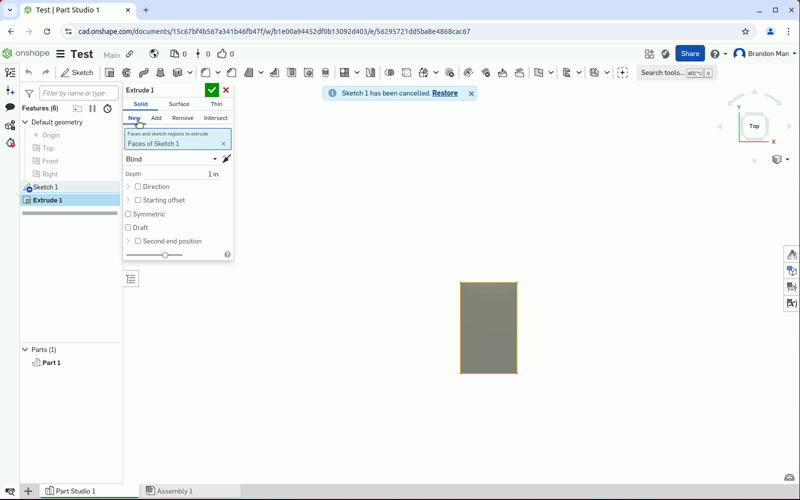
click(137, 120)
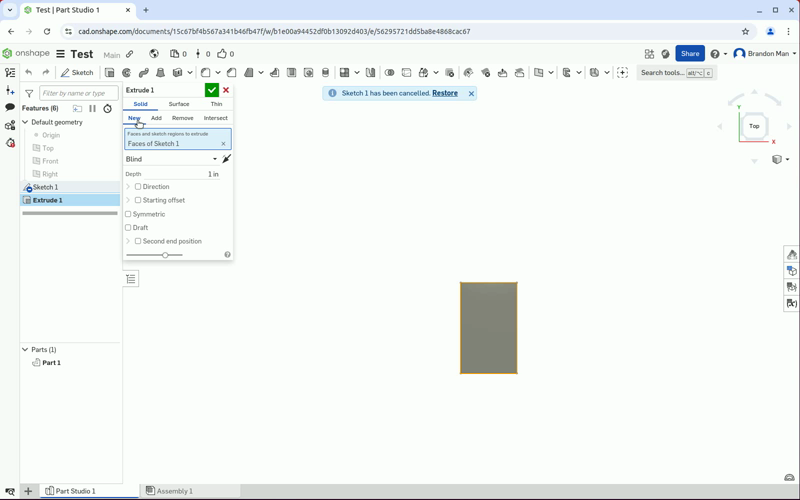
key(tab, 4)
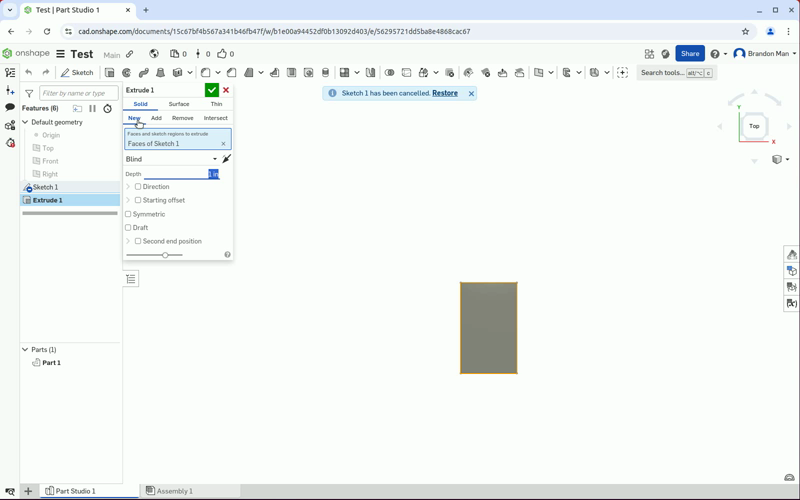
text(2.407)
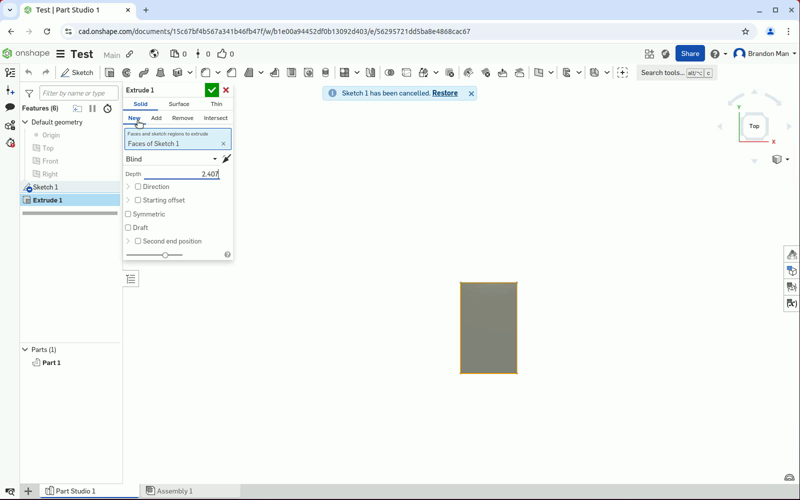
key(enter)
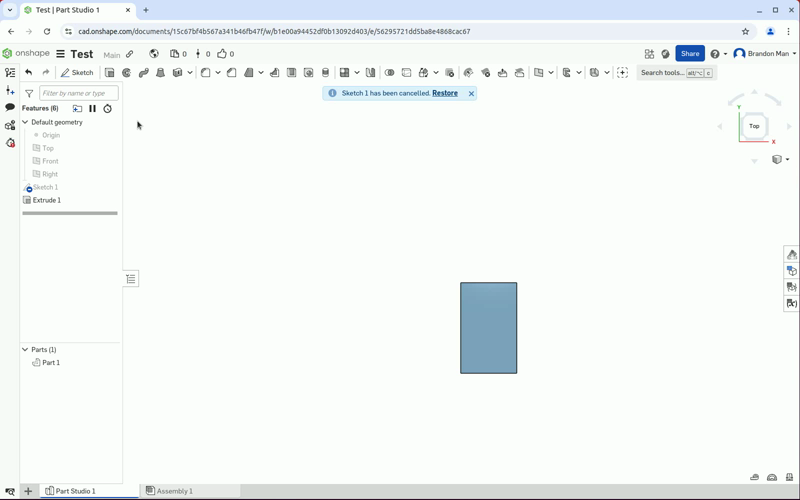
key(shift+h)
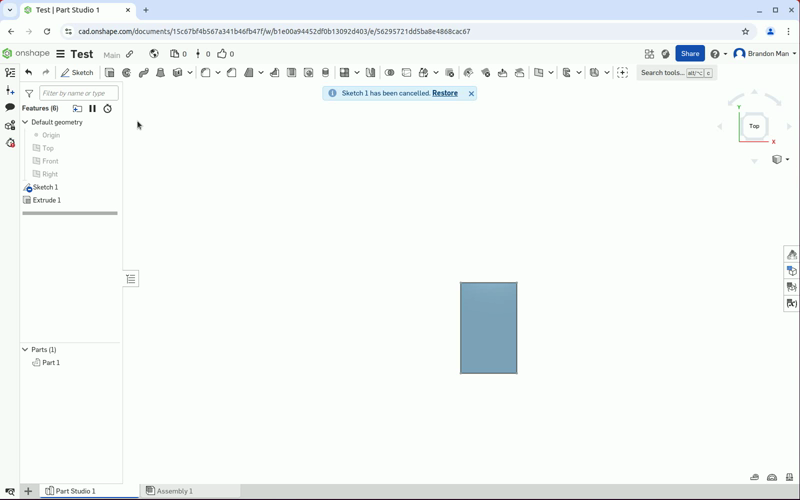
key(shift+h)
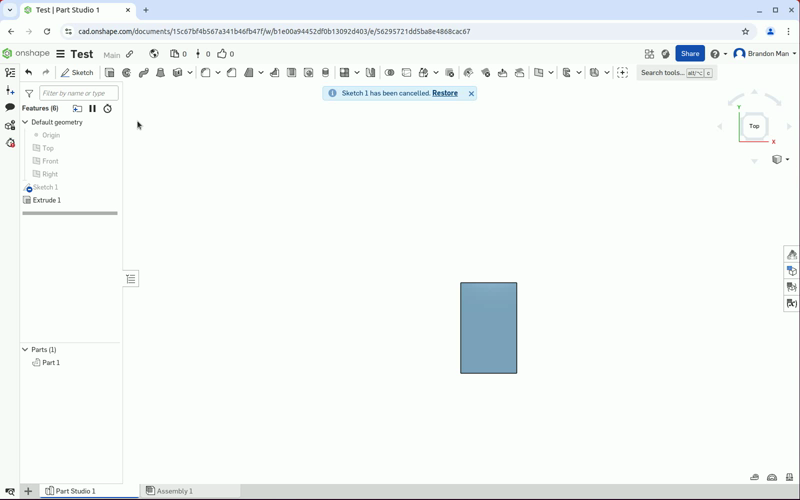
mouse_move(73, 189)
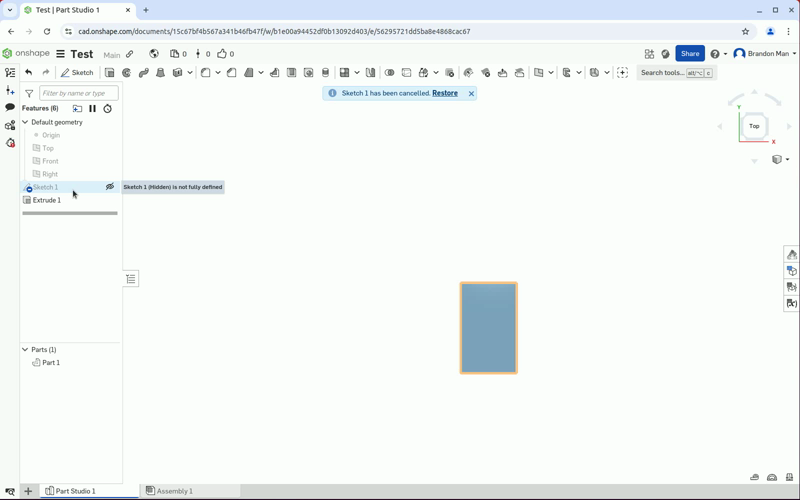
click(73, 189)
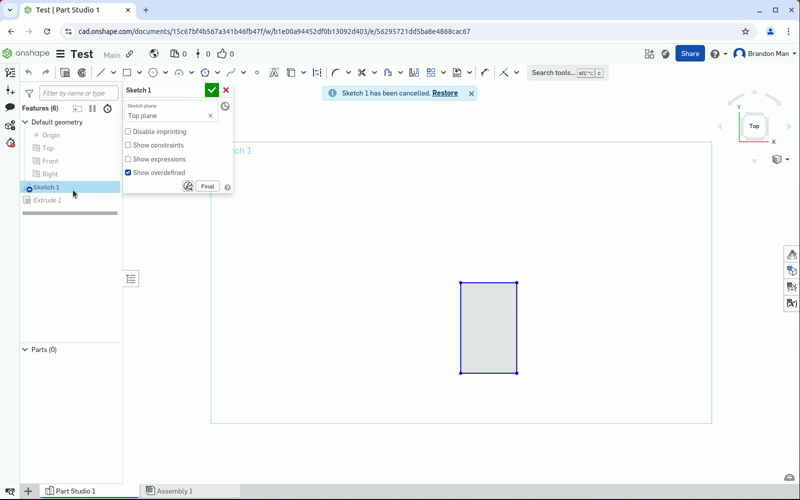
mouse_move(229, 92)
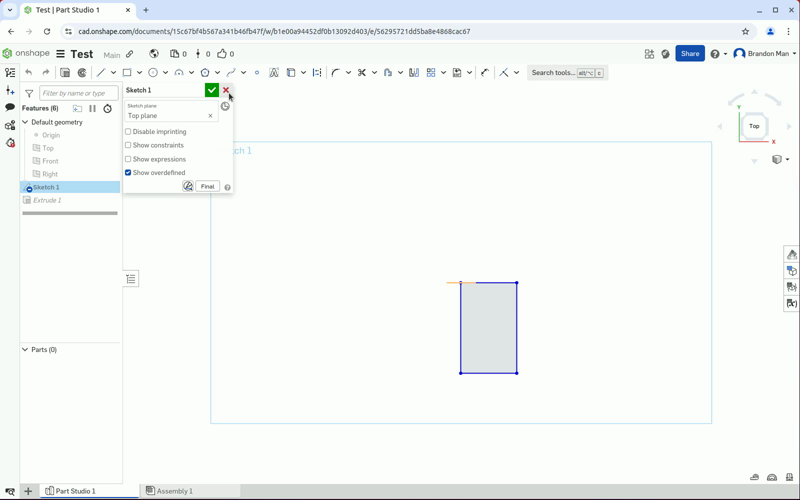
click(229, 92)
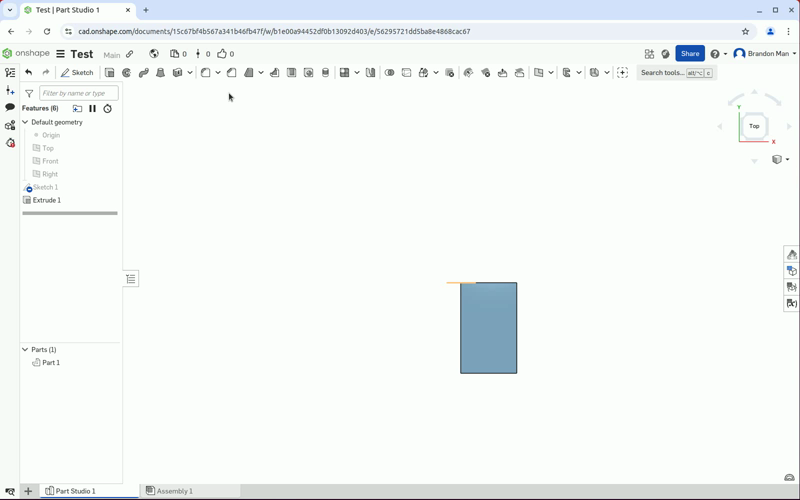
mouse_move(541, 75)
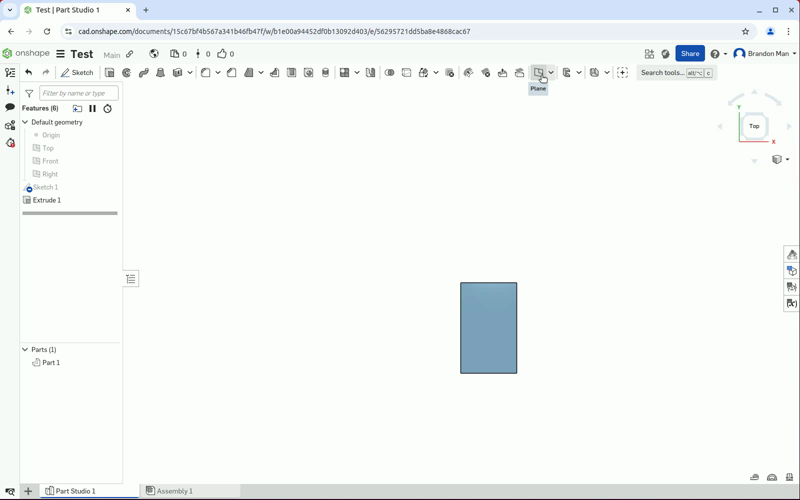
click(541, 75)
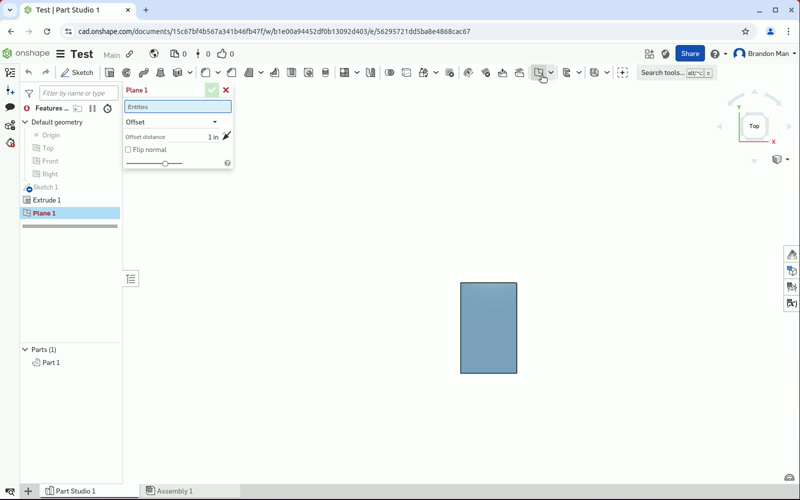
mouse_move(73, 150)
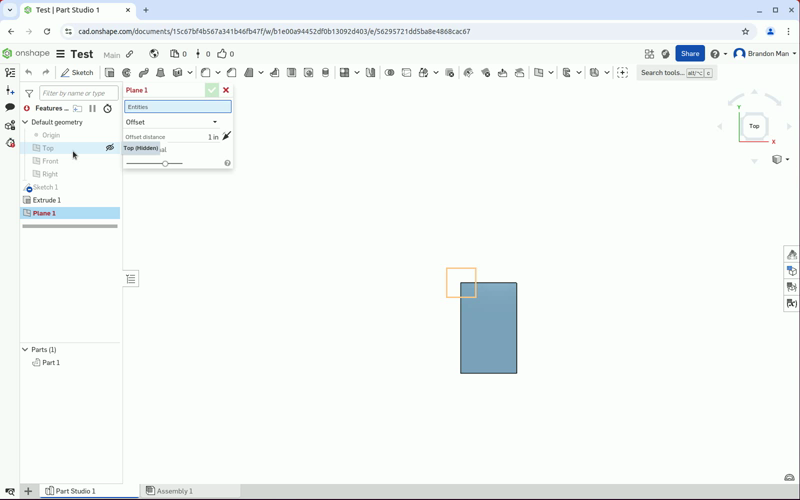
click(73, 150)
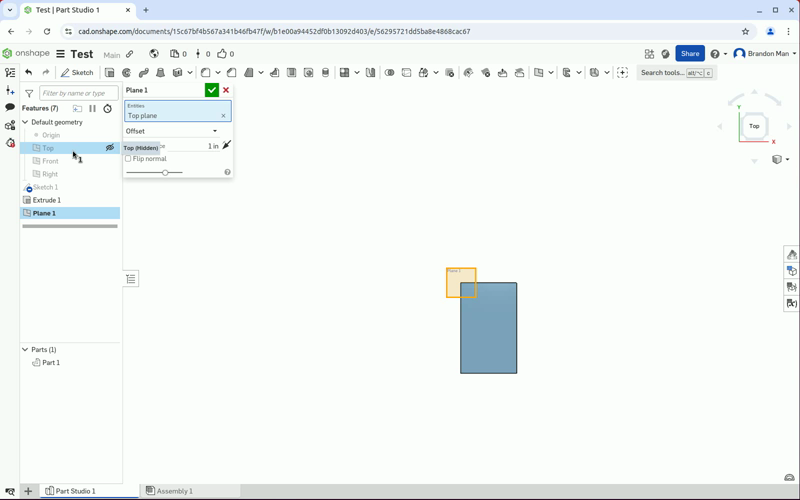
key(tab, 2)
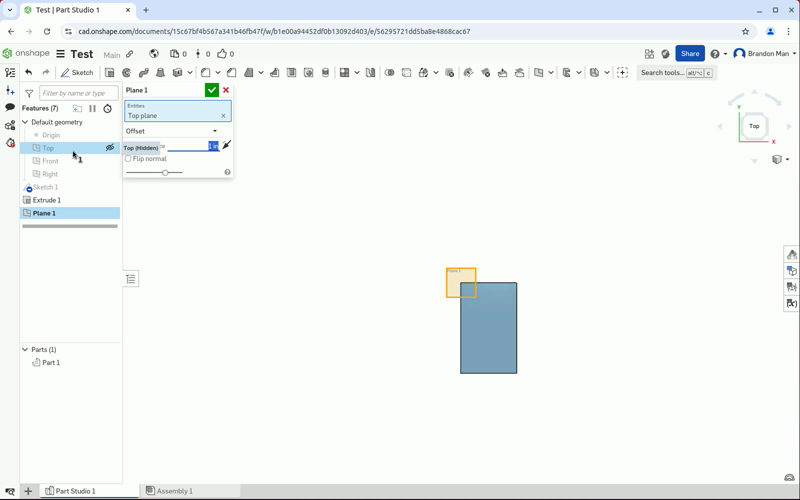
text(2.403)
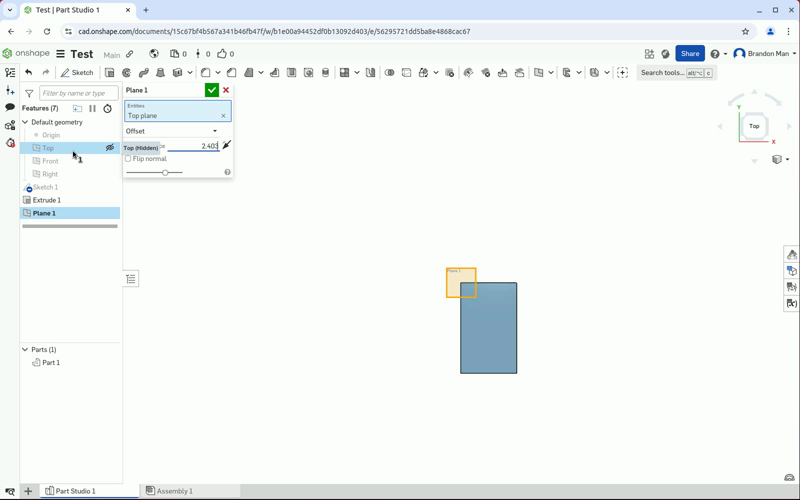
key(enter, 2)
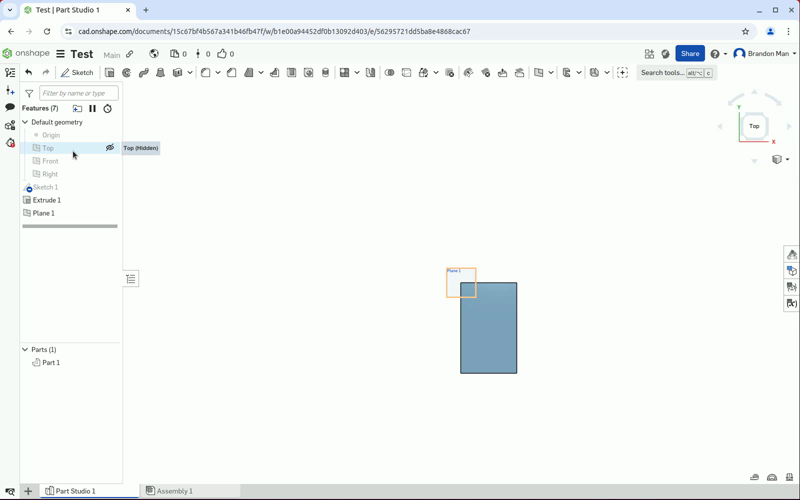
key(shift+s)
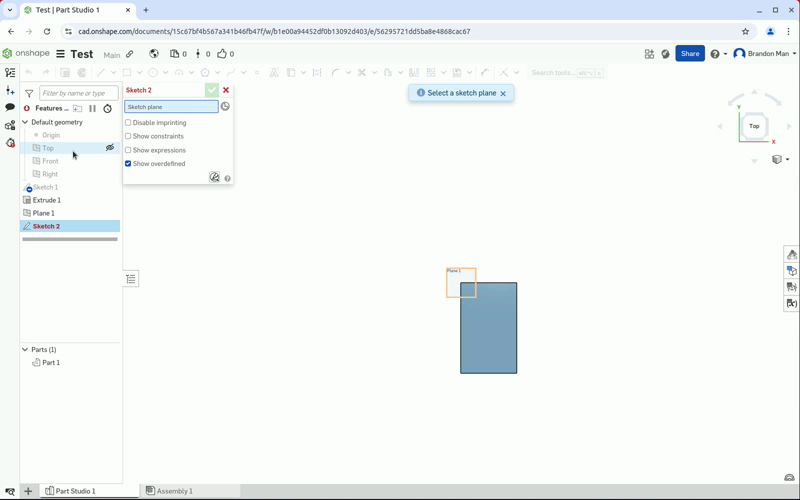
mouse_move(73, 215)
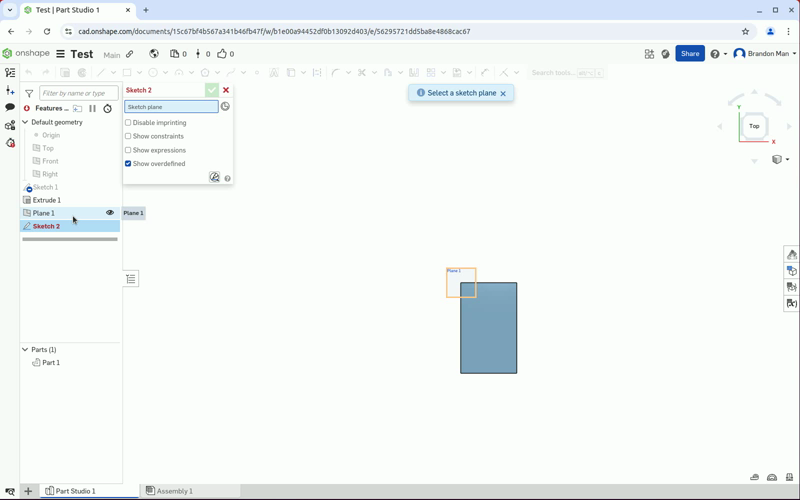
click(73, 215)
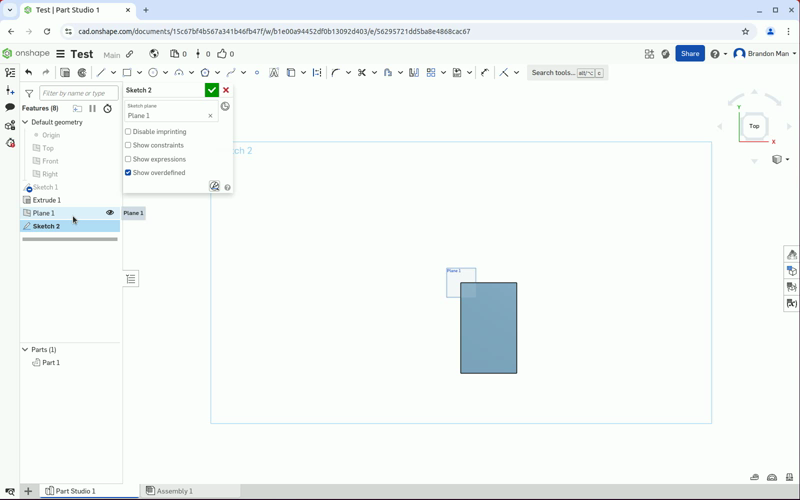
mouse_move(73, 352)
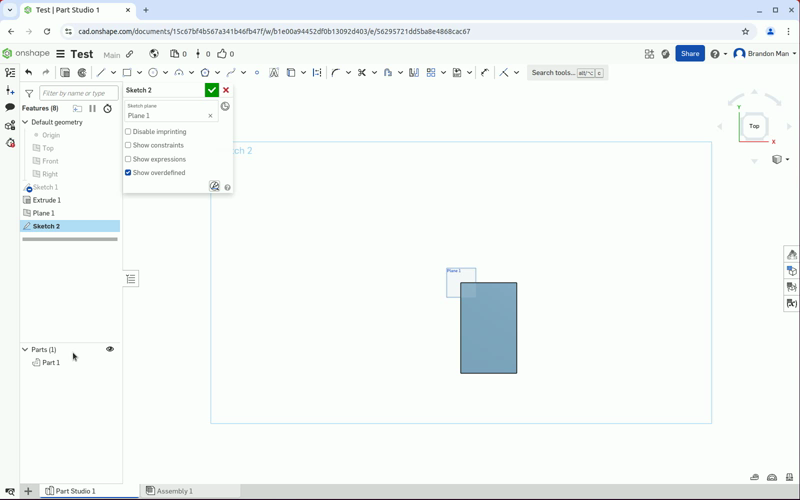
key(y)
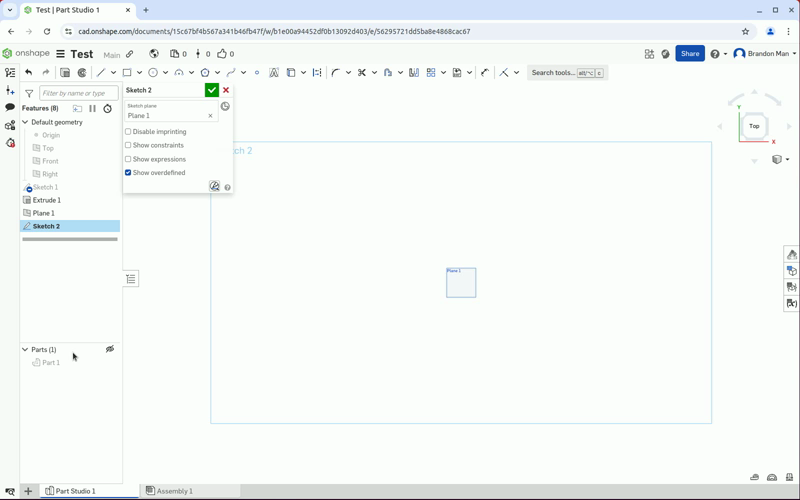
key(l)
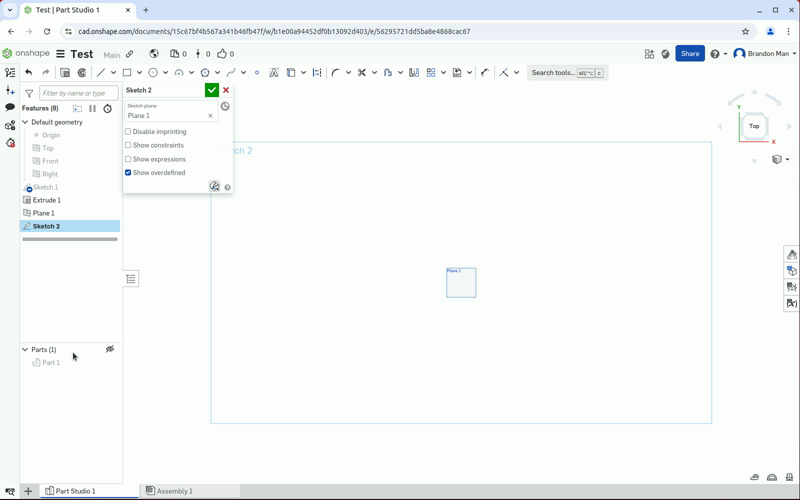
key_down(shift)
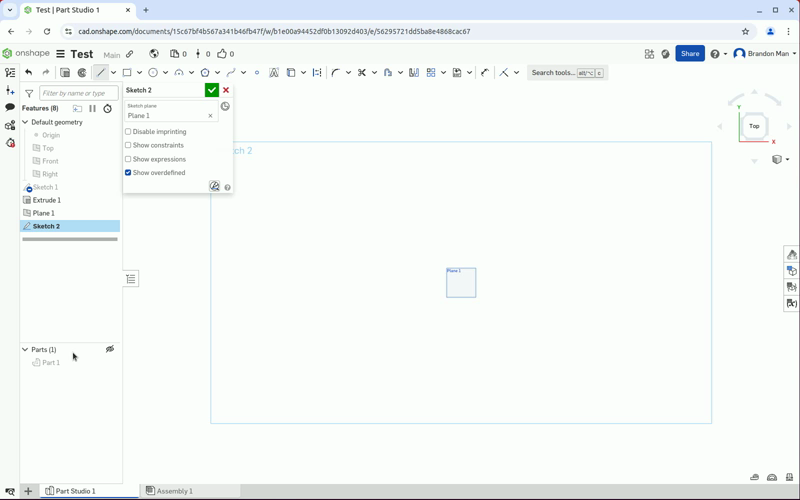
mouse_move(494, 351)
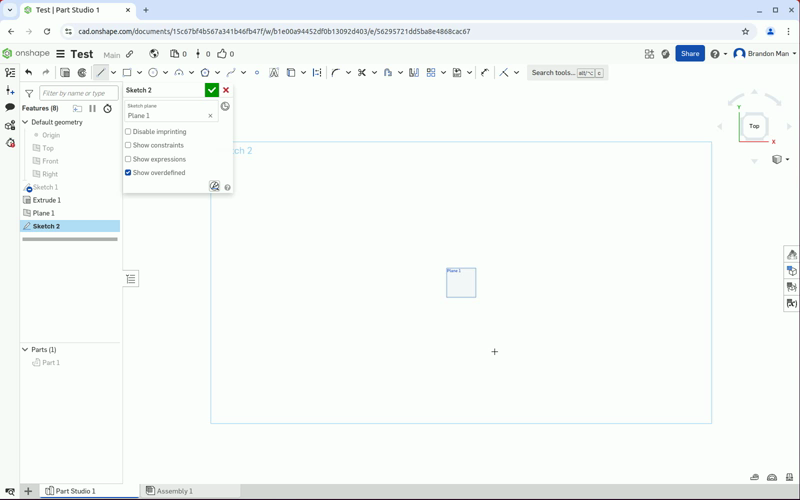
click(494, 351)
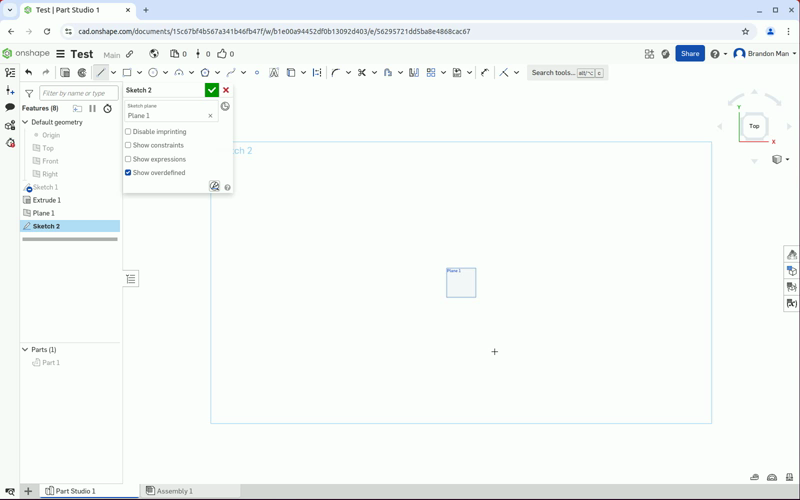
key_up(shift)
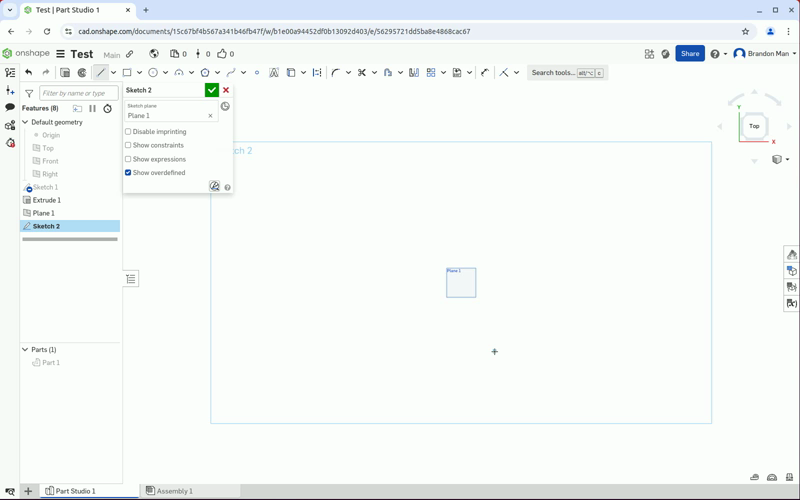
key_down(shift)
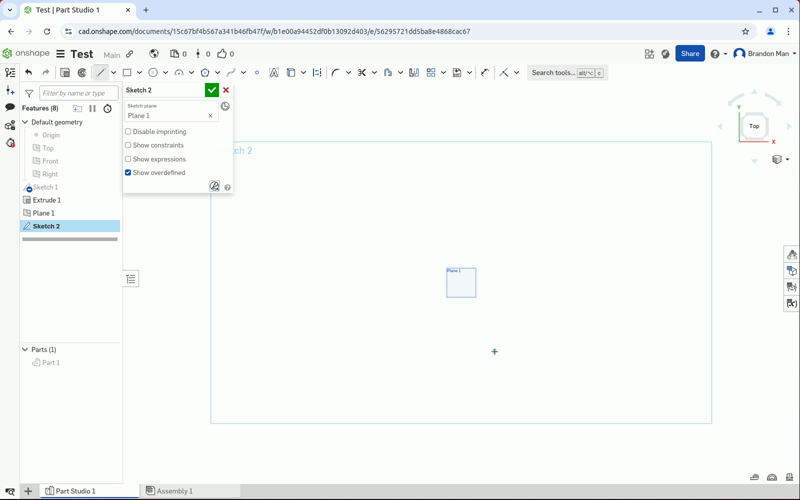
mouse_move(524, 351)
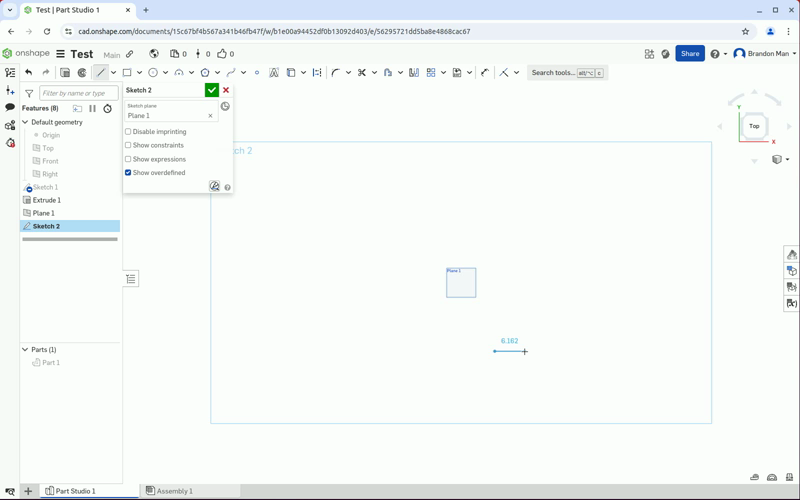
mouse_move(517, 351)
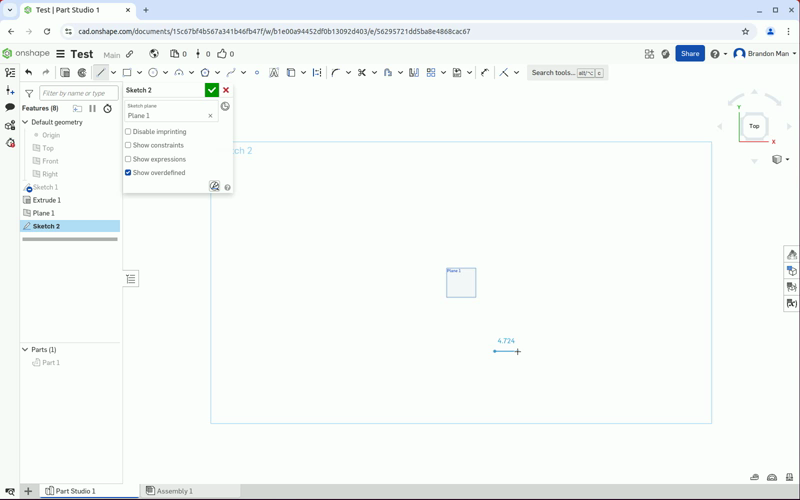
click(517, 351)
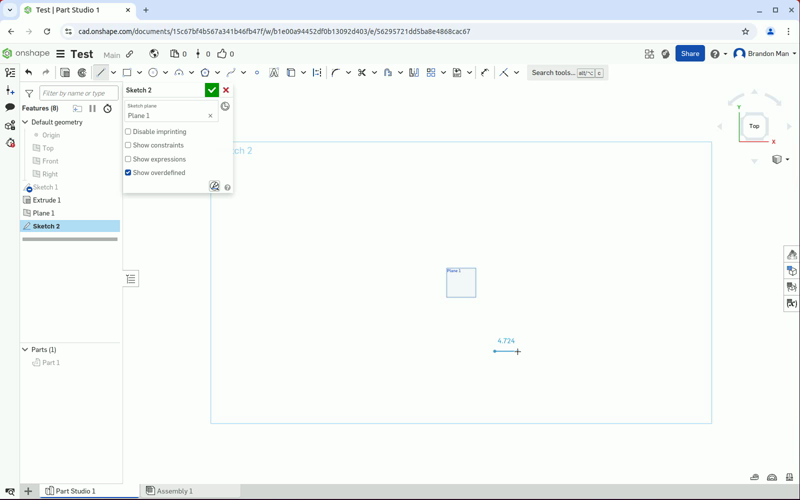
key_up(shift)
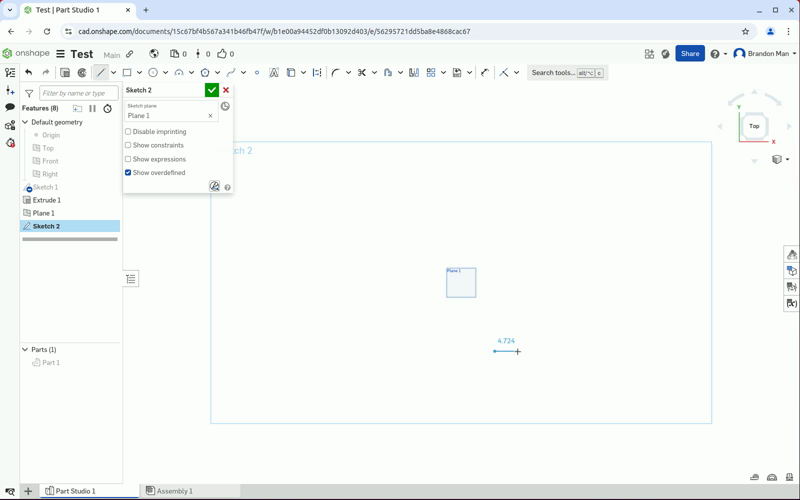
key_down(shift)
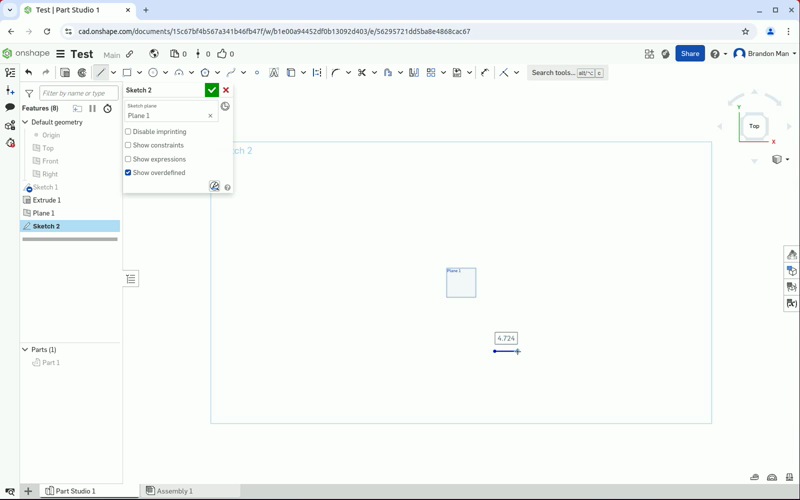
mouse_move(547, 351)
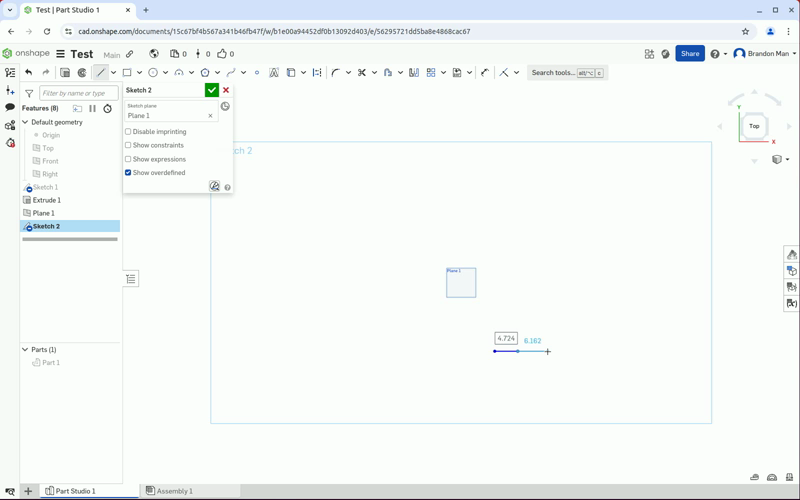
mouse_move(517, 305)
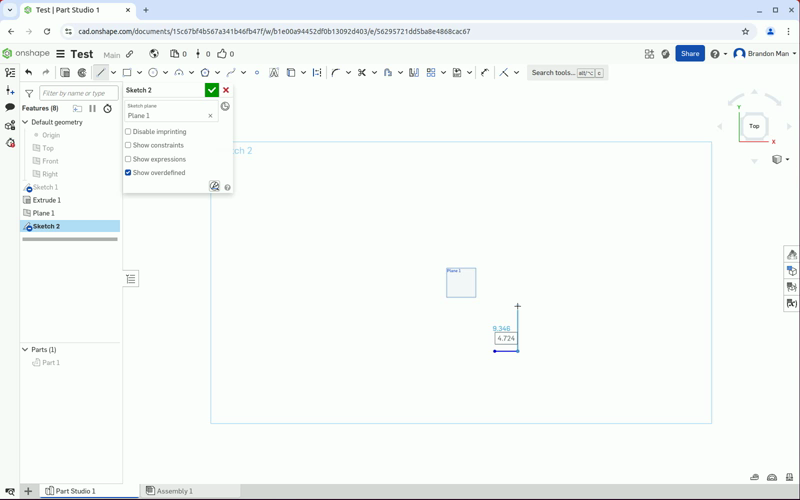
click(517, 305)
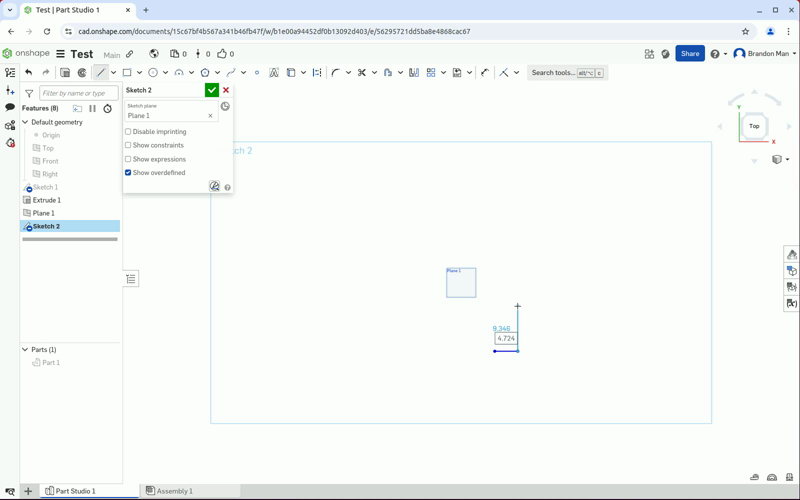
key_up(shift)
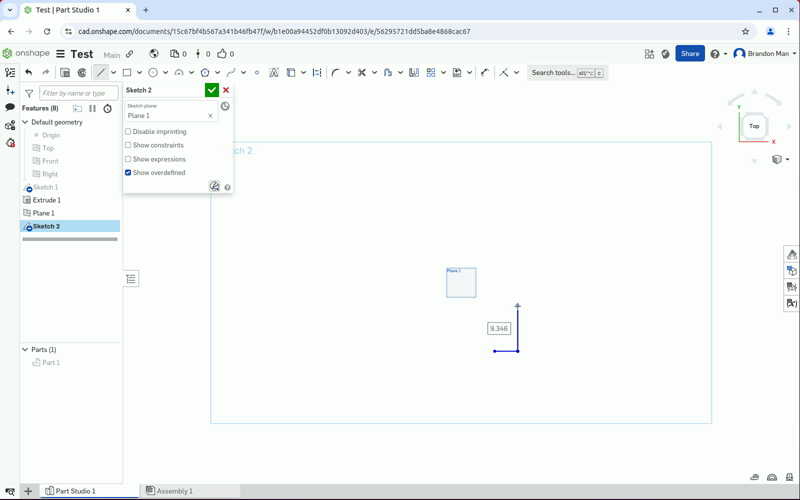
key_down(shift)
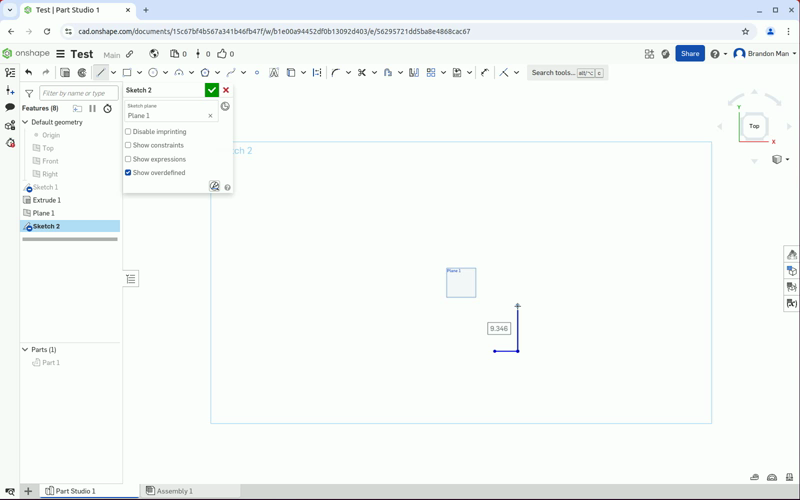
mouse_move(547, 305)
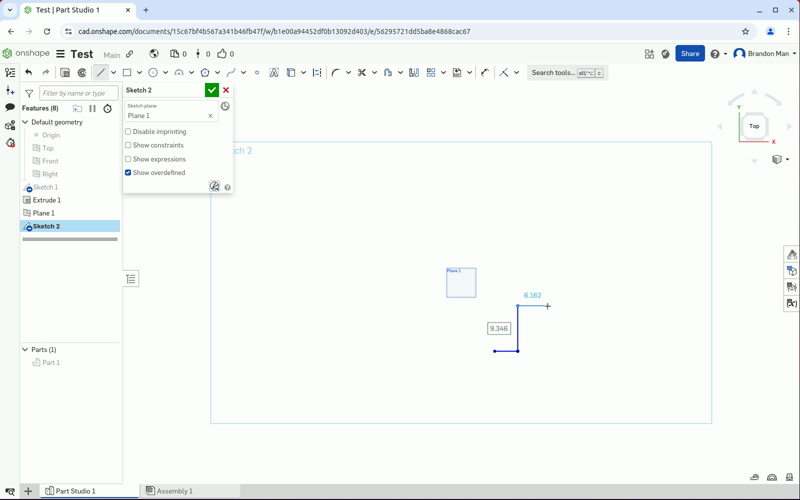
mouse_move(494, 305)
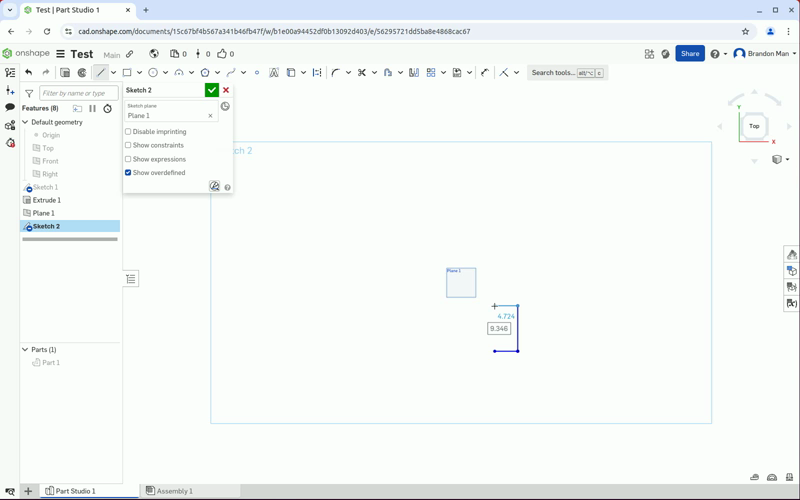
click(494, 305)
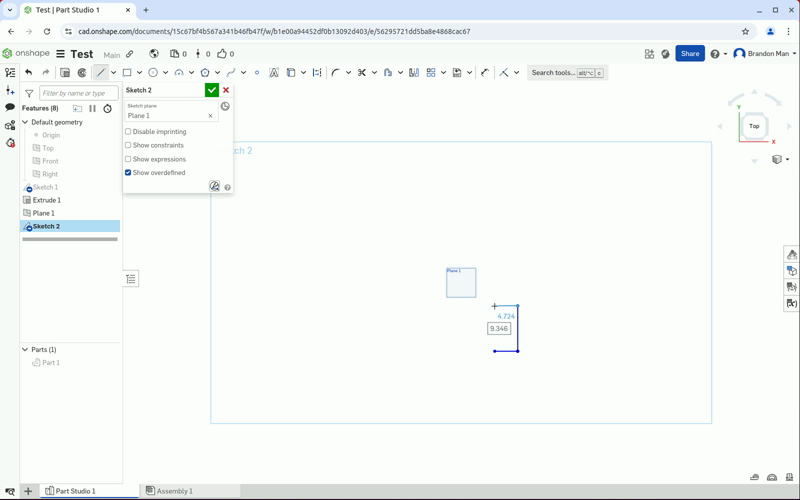
key_up(shift)
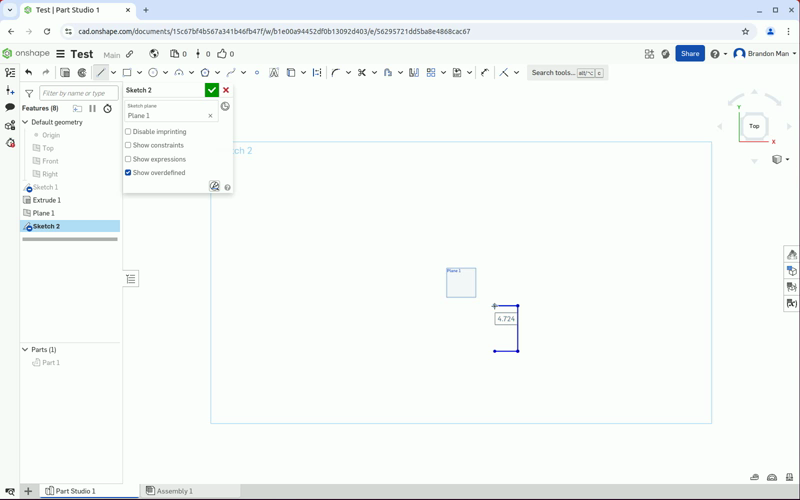
mouse_move(524, 305)
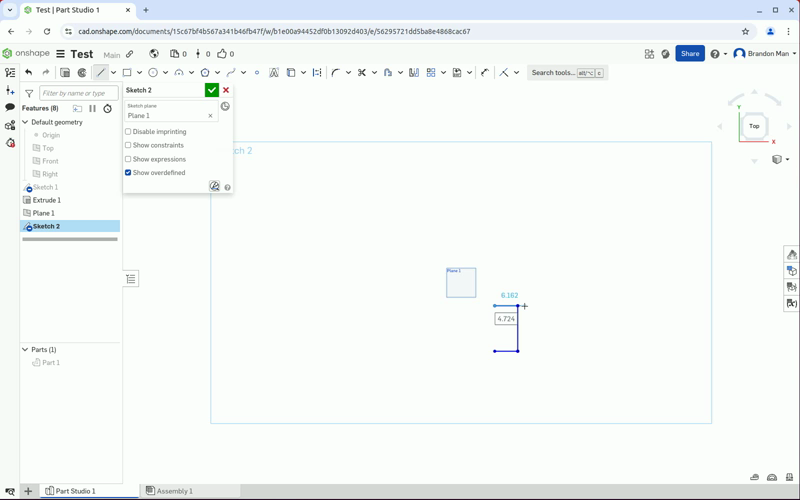
key_down(shift)
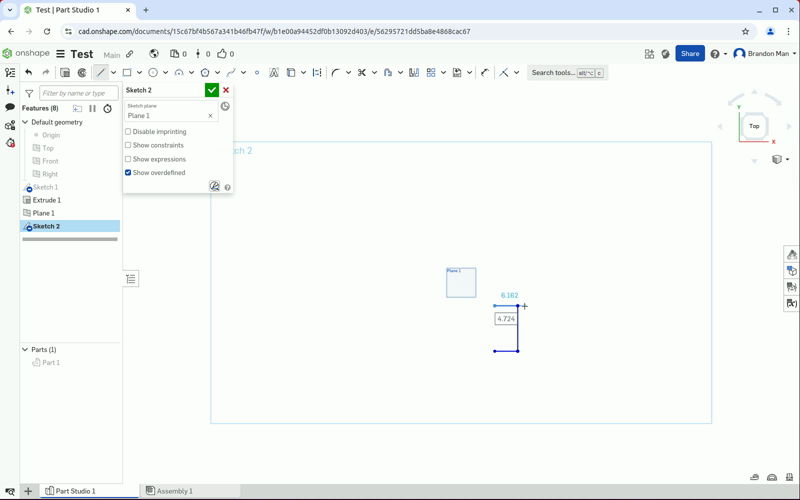
mouse_move(494, 351)
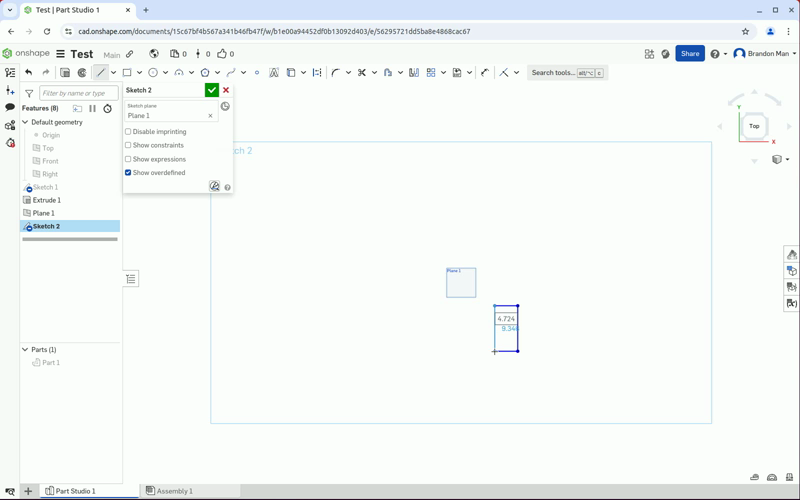
key_up(shift)
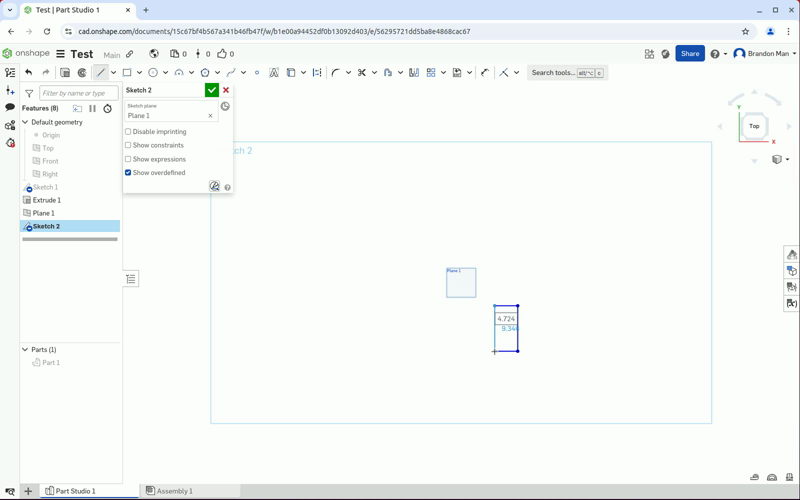
click(494, 351)
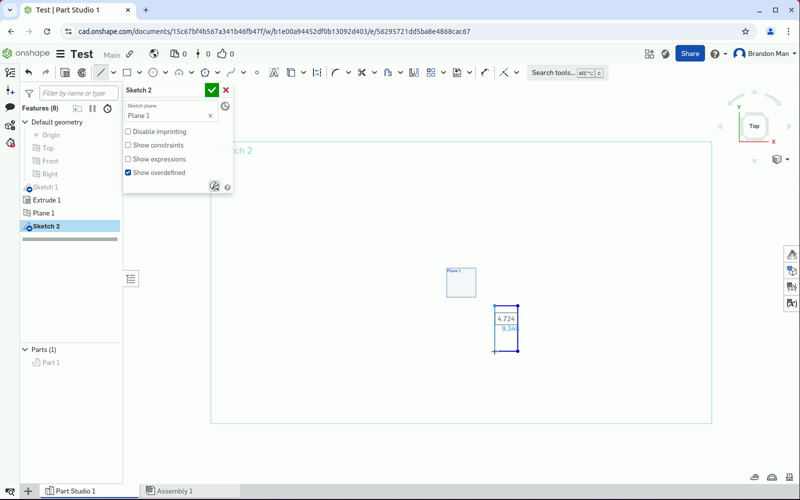
key(esc)
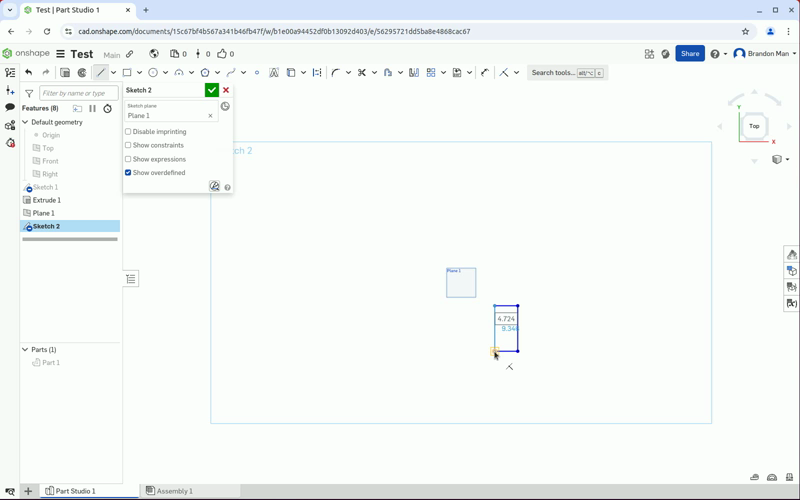
mouse_move(506, 330)
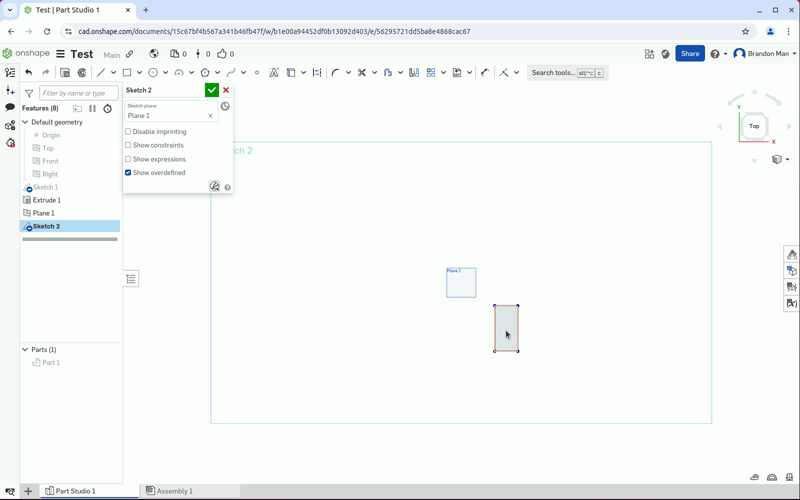
scroll(6)
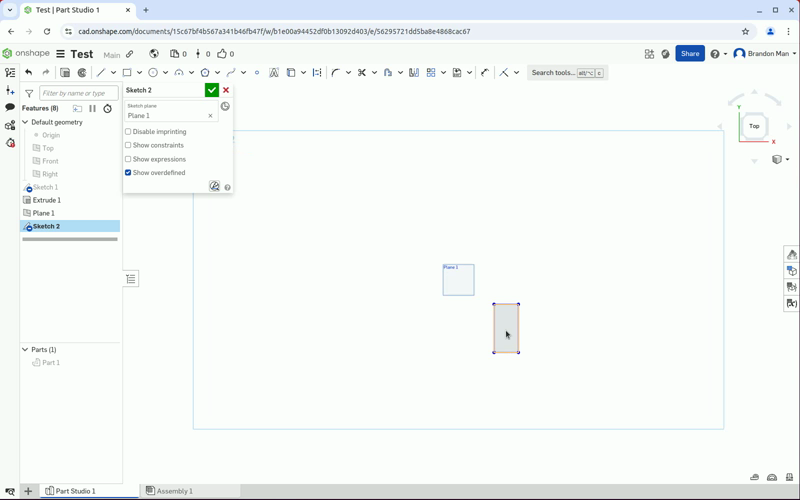
scroll(6)
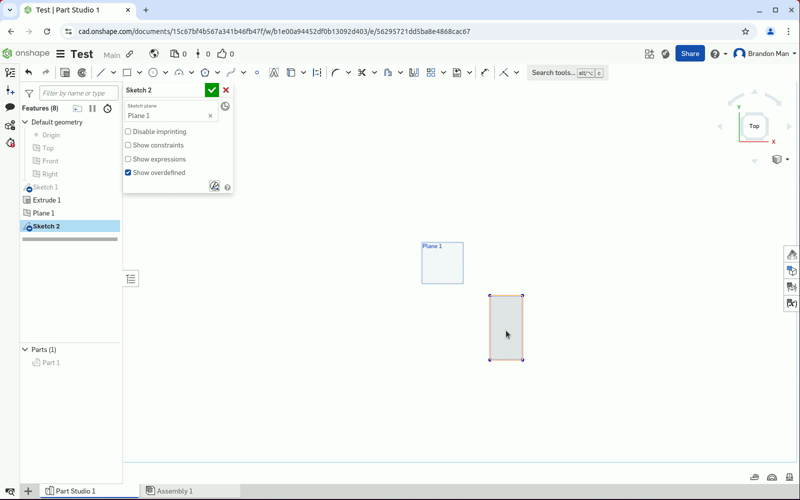
scroll(6)
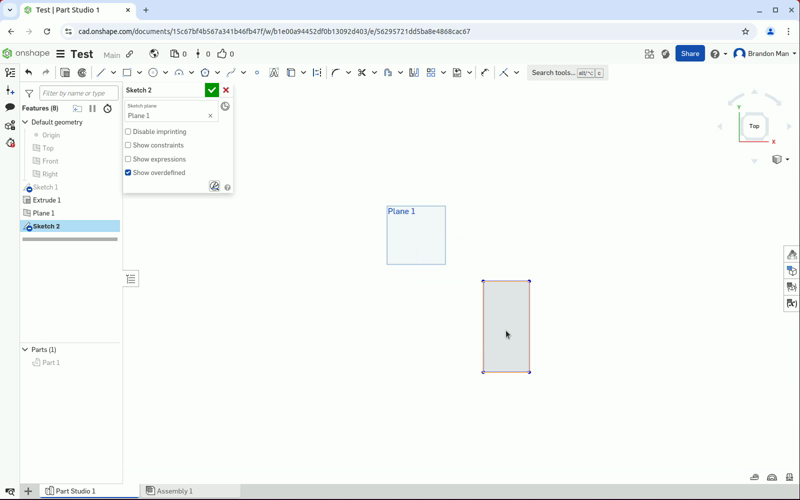
scroll(6)
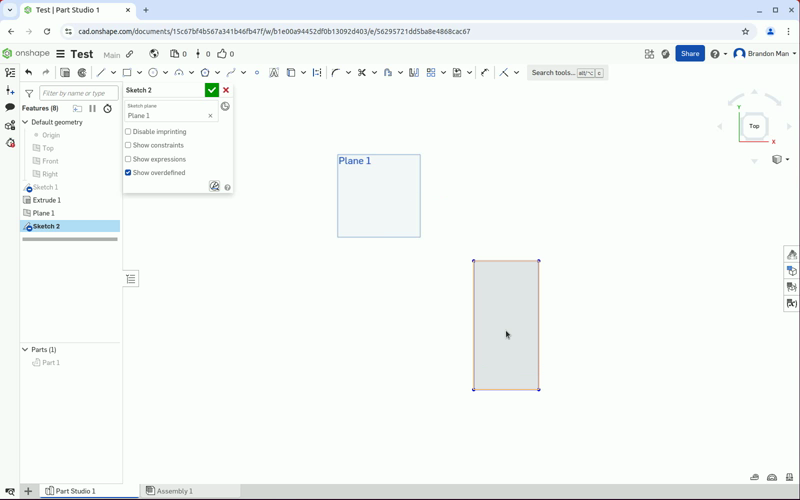
scroll(6)
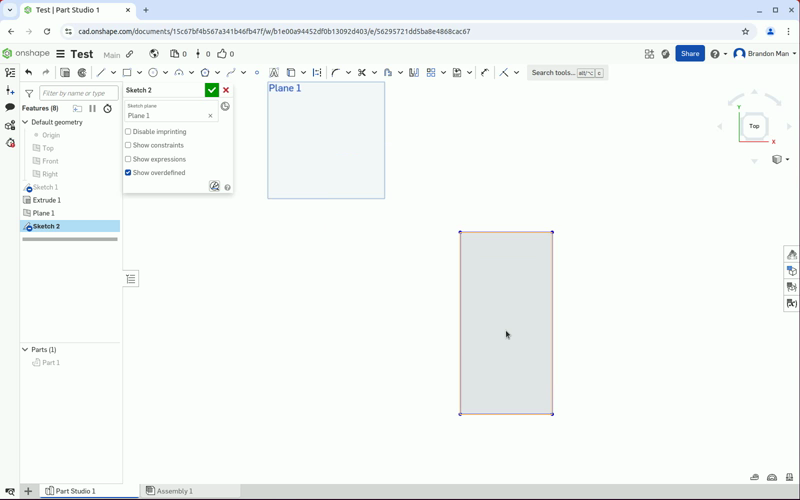
scroll(6)
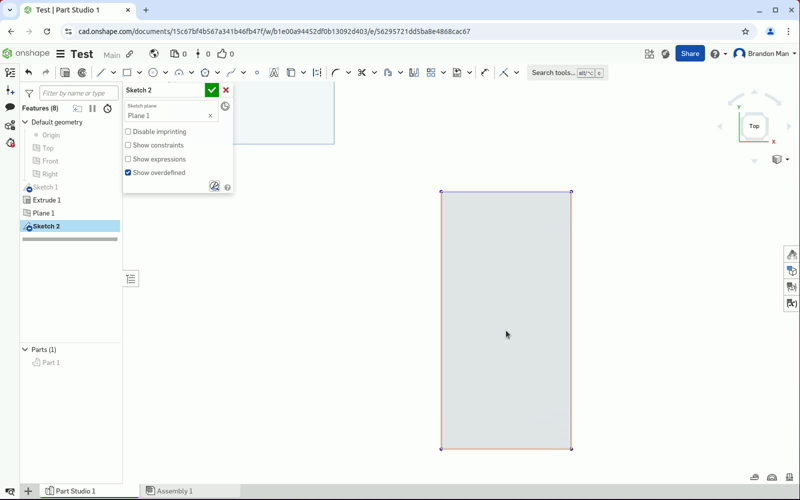
scroll(6)
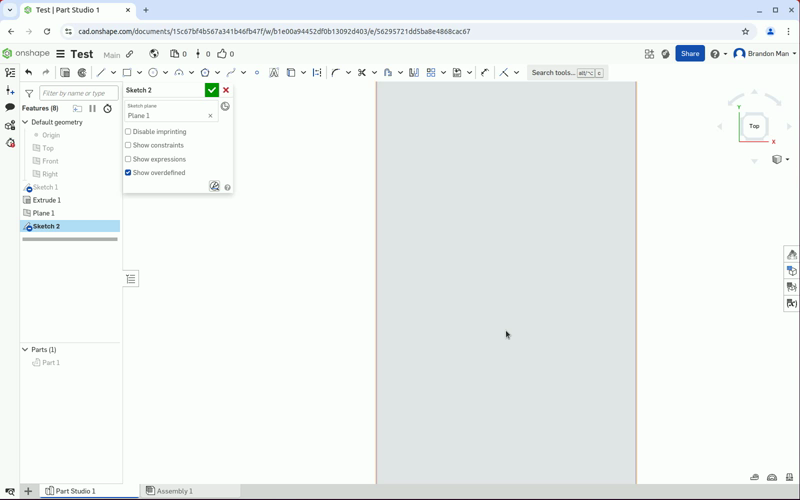
click(506, 330)
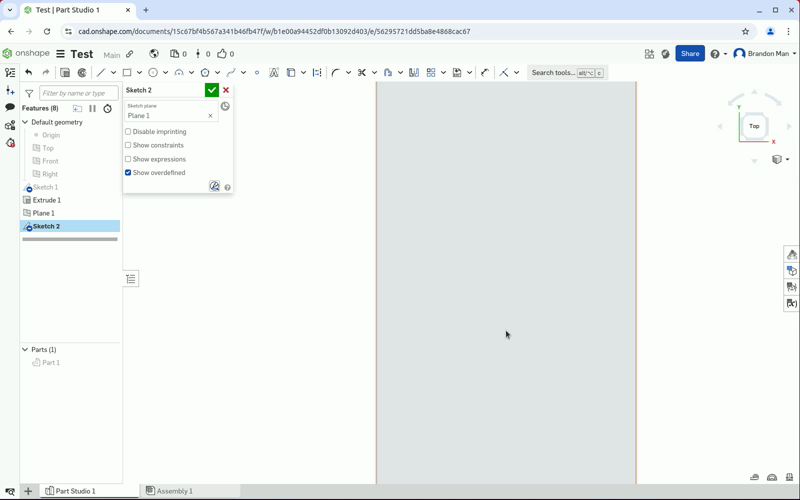
scroll(-6)
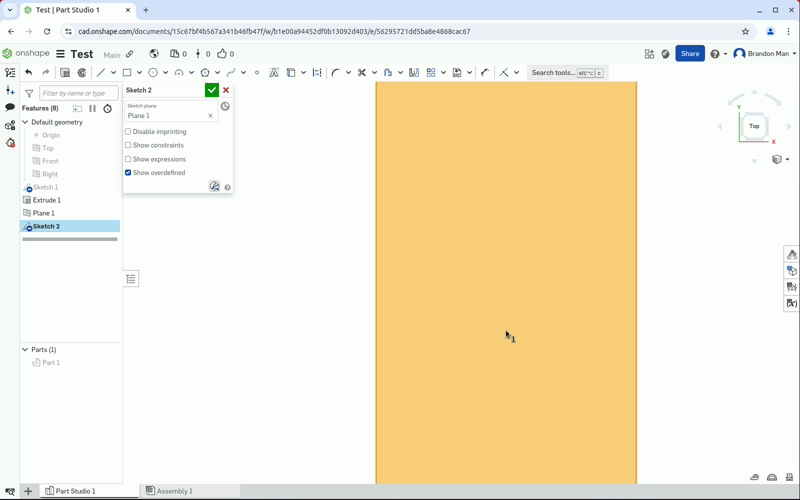
scroll(-6)
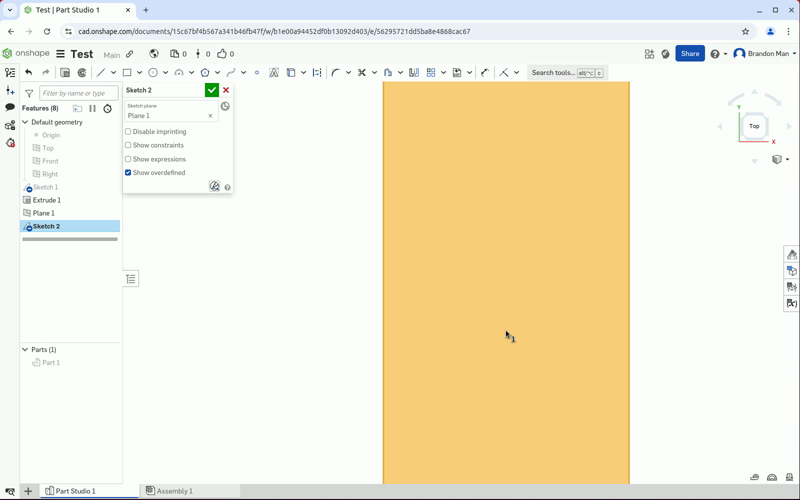
scroll(-6)
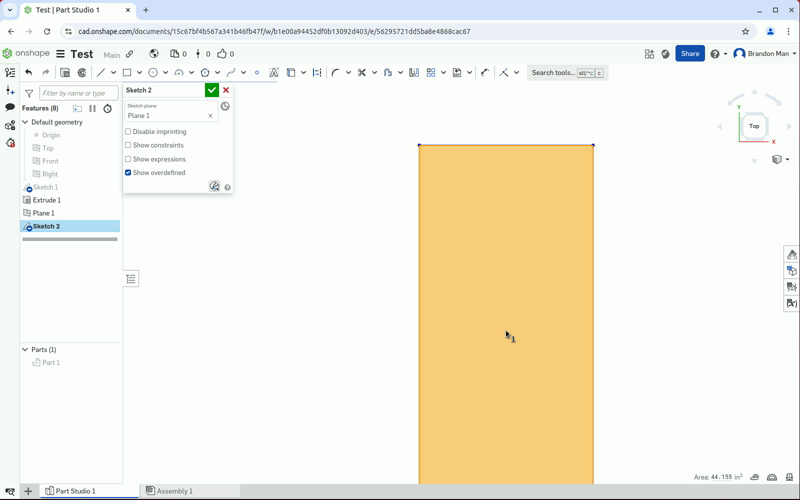
scroll(-6)
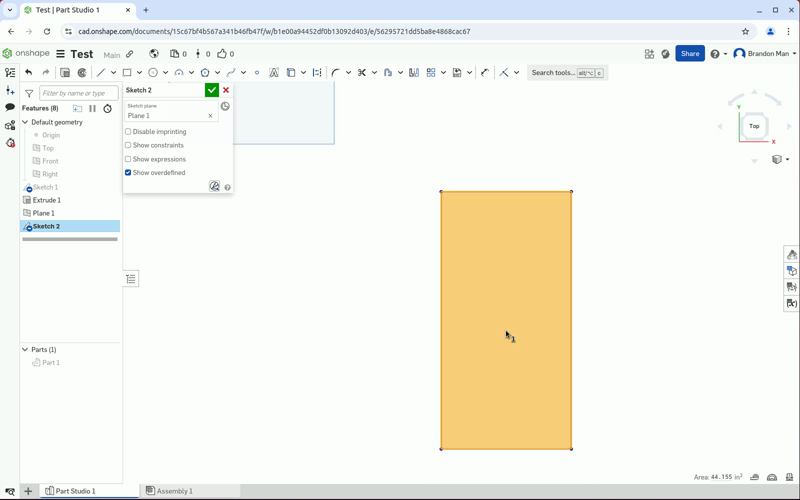
scroll(-6)
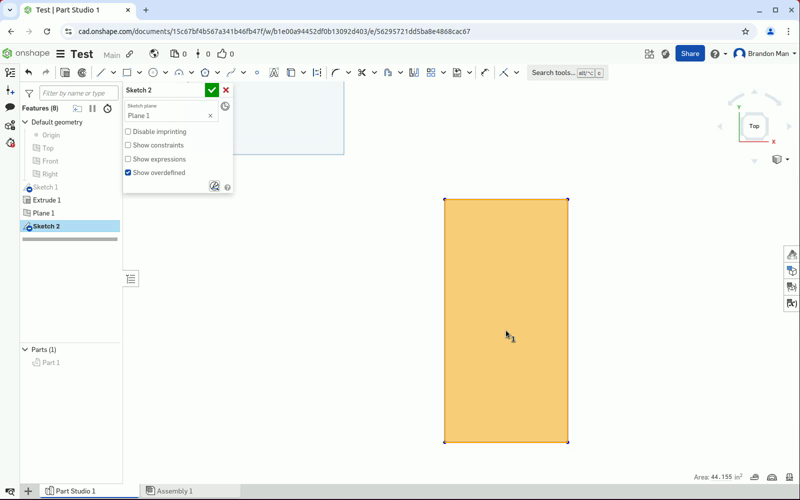
scroll(-6)
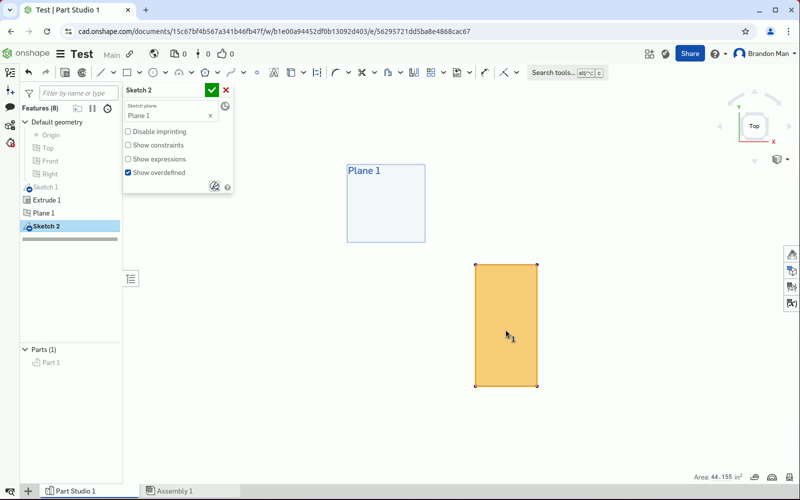
scroll(-6)
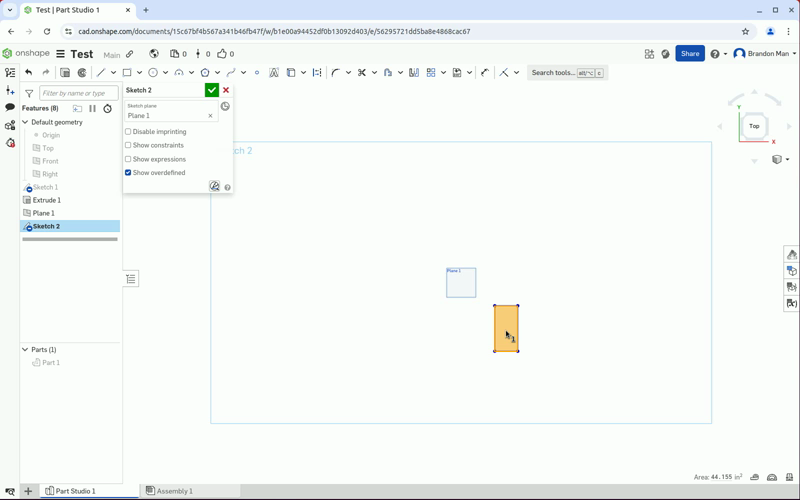
mouse_move(73, 352)
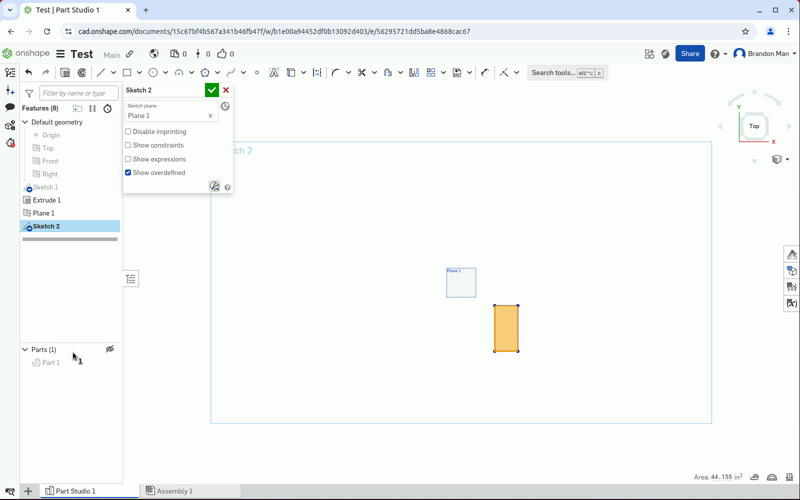
key(shift+y)
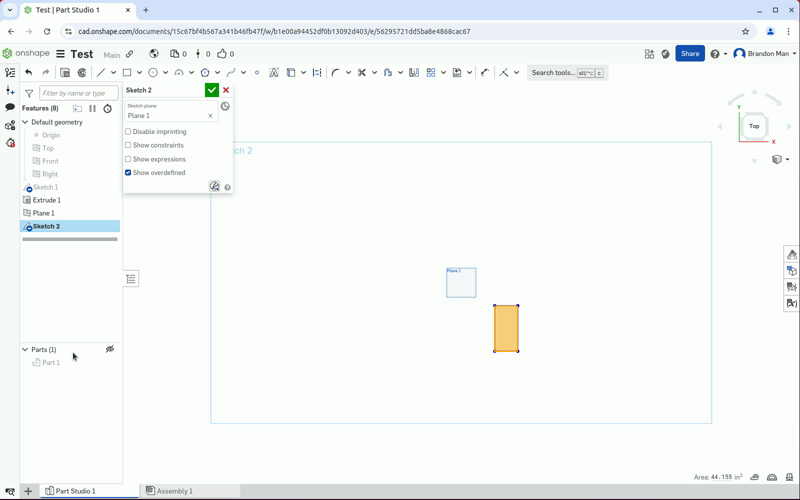
key(shift+e)
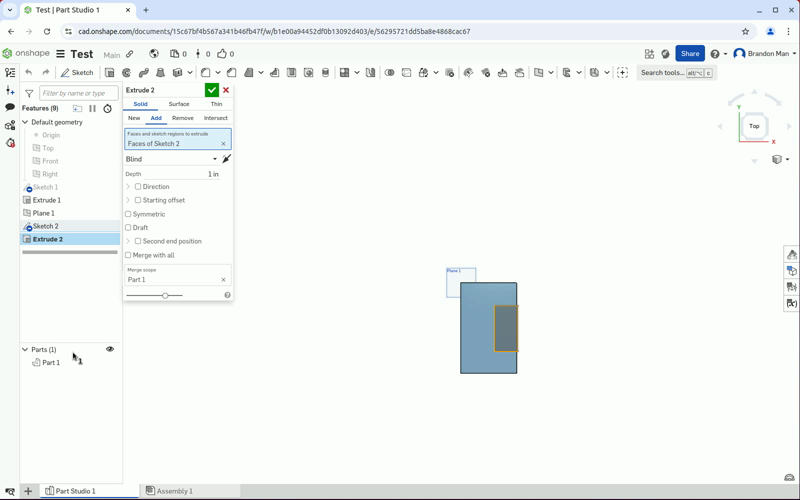
mouse_move(143, 106)
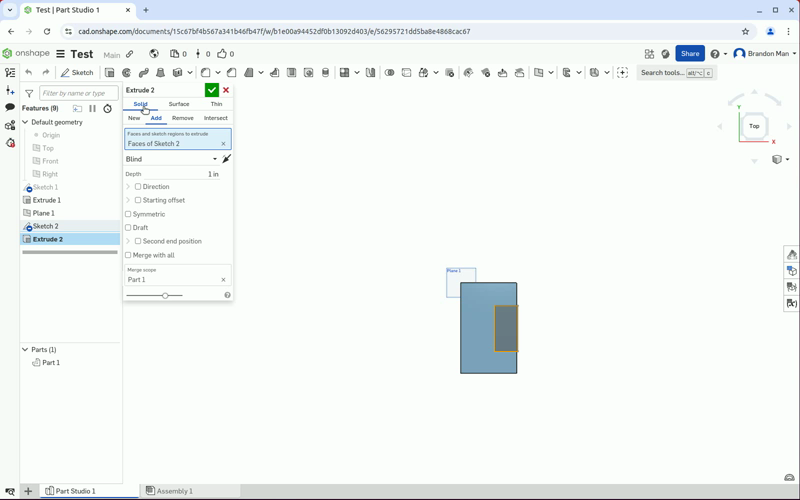
click(143, 106)
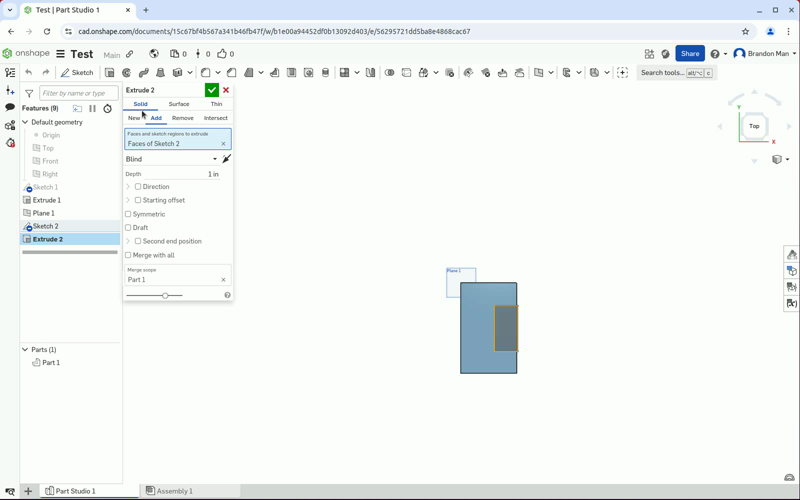
mouse_move(137, 120)
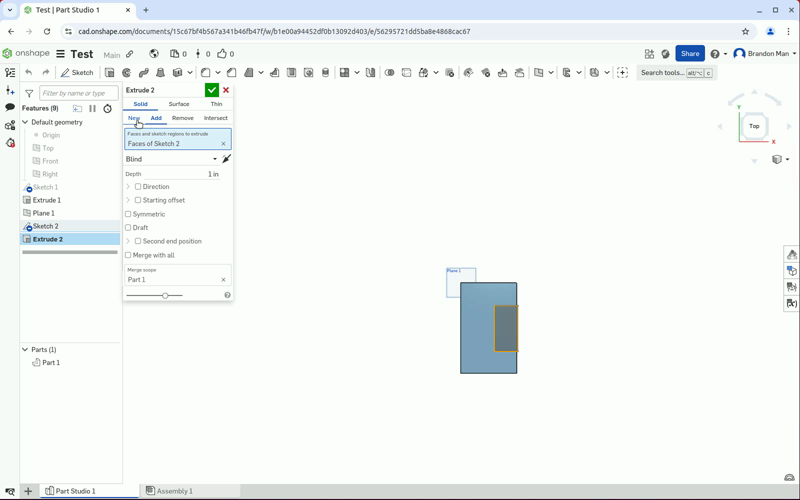
click(137, 120)
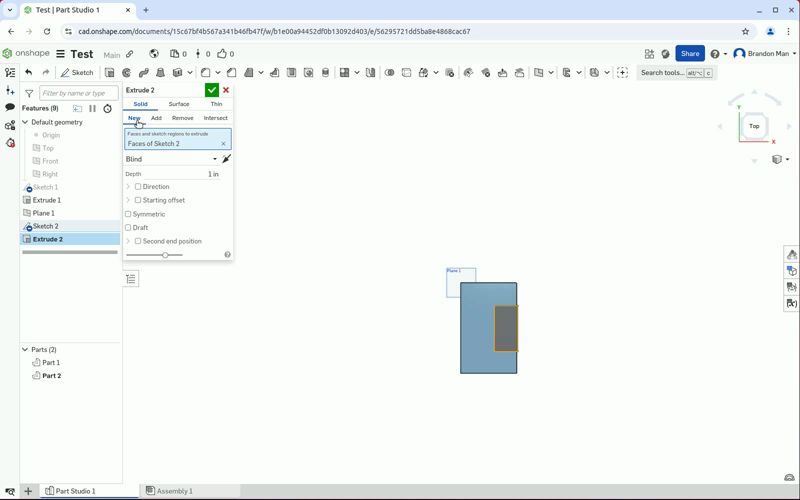
key(tab, 4)
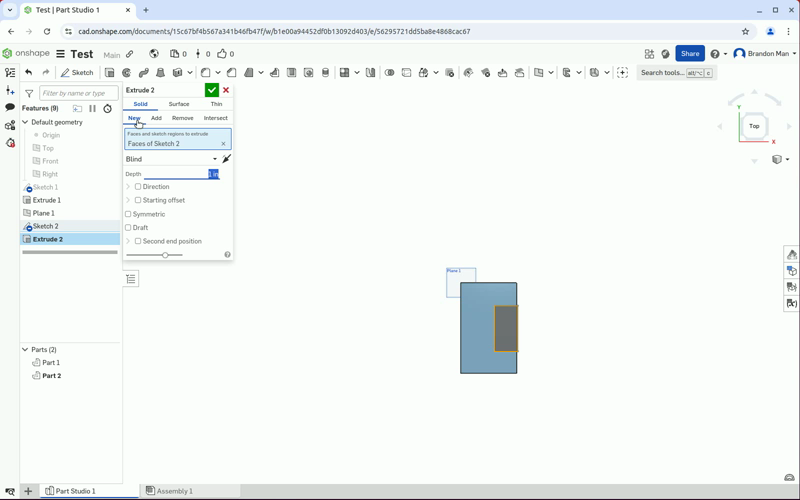
text(20.701)
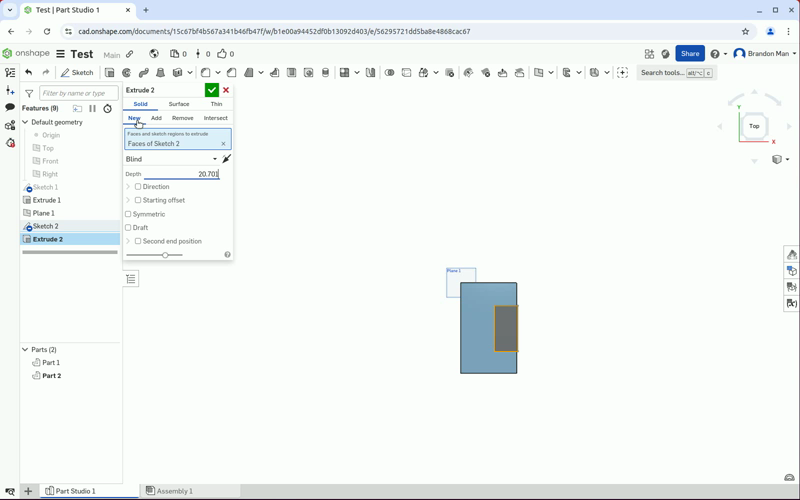
key(enter)
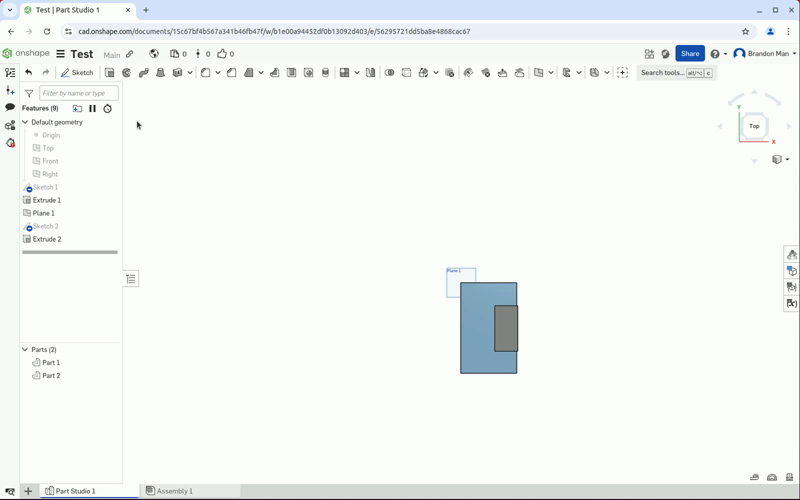
key(shift+h)
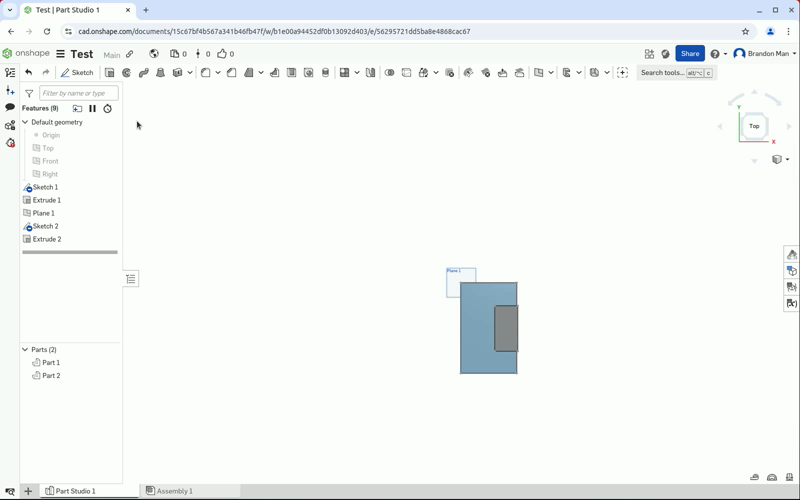
key(shift+h)
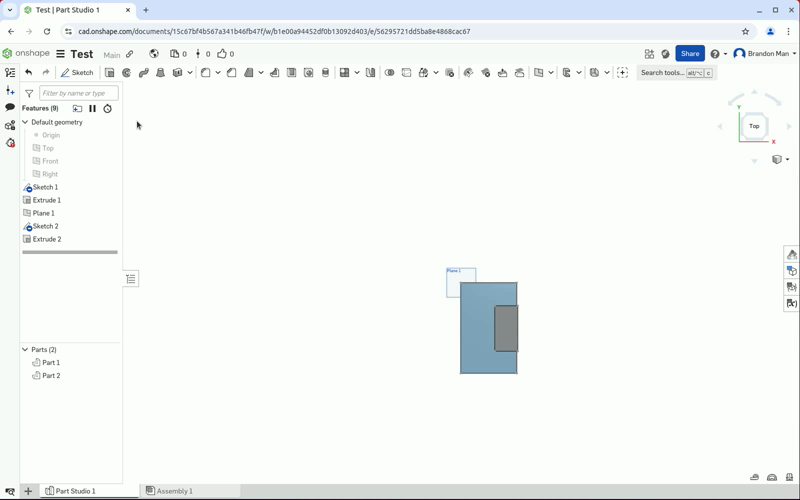
key(shift+7)
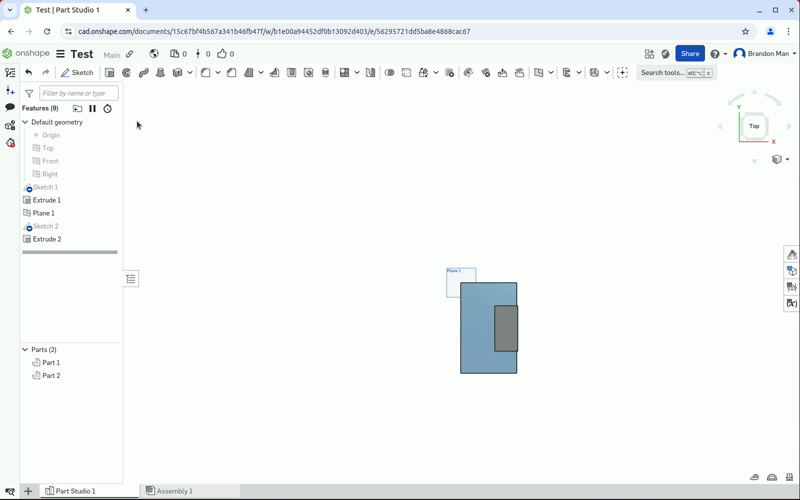
key(up, 3)
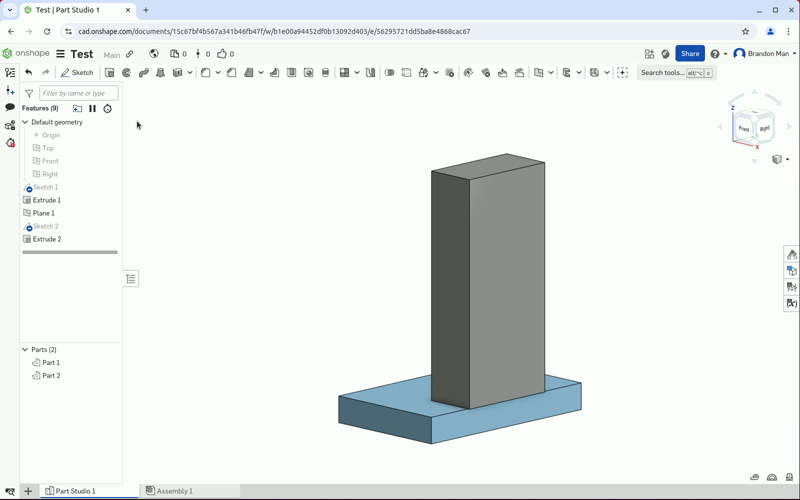
key(left, 3)
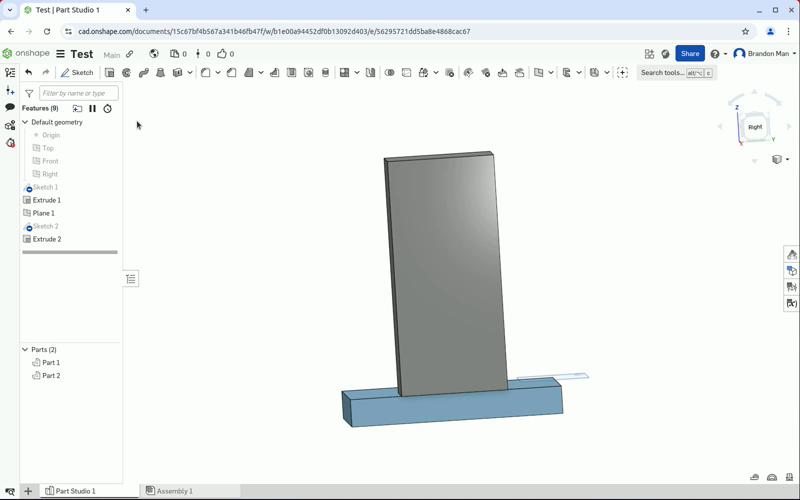
key(right, 3)
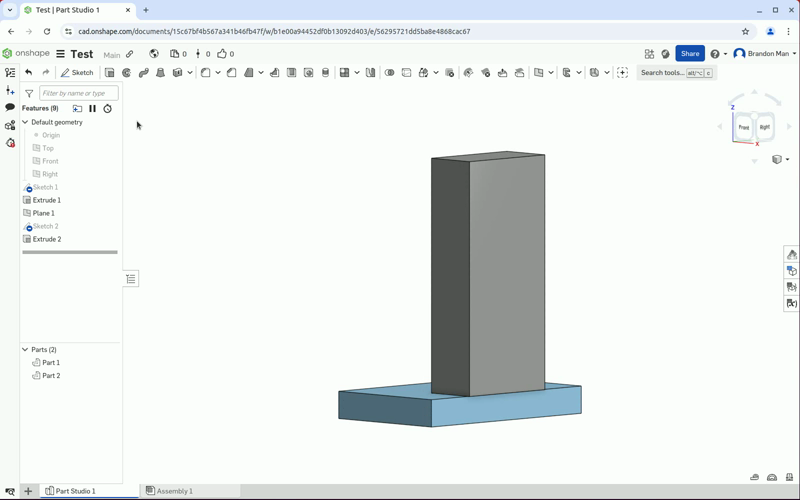
key(down, 3)
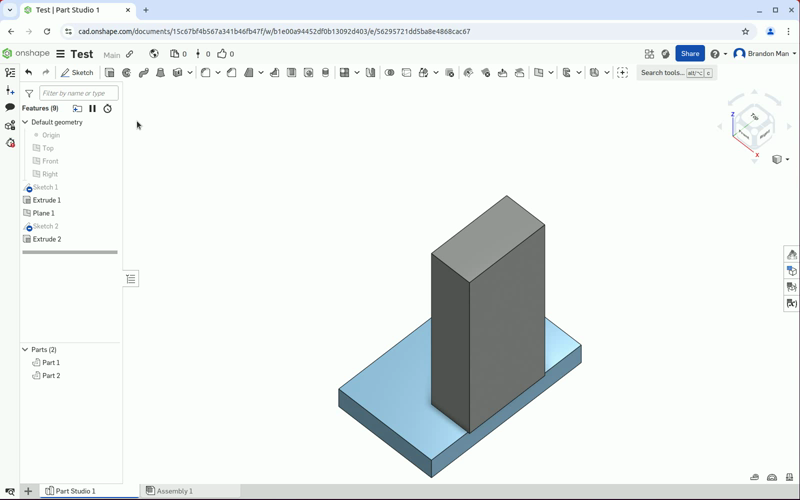
mouse_move(73, 189)
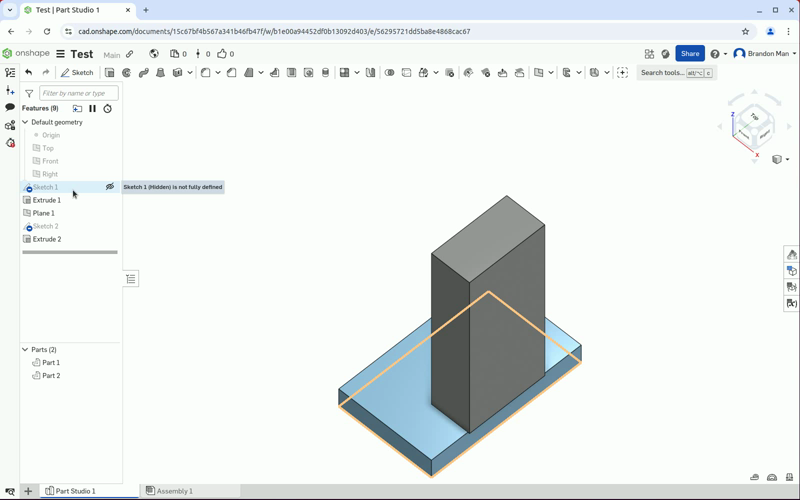
click(73, 189)